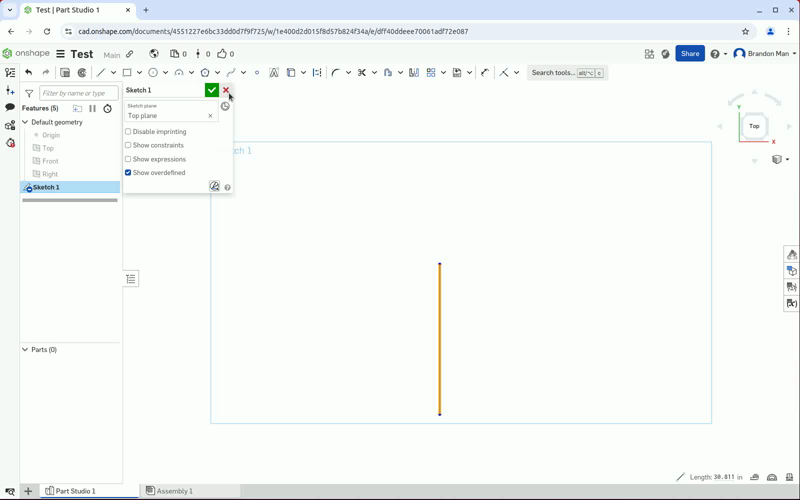
key(shift+h)
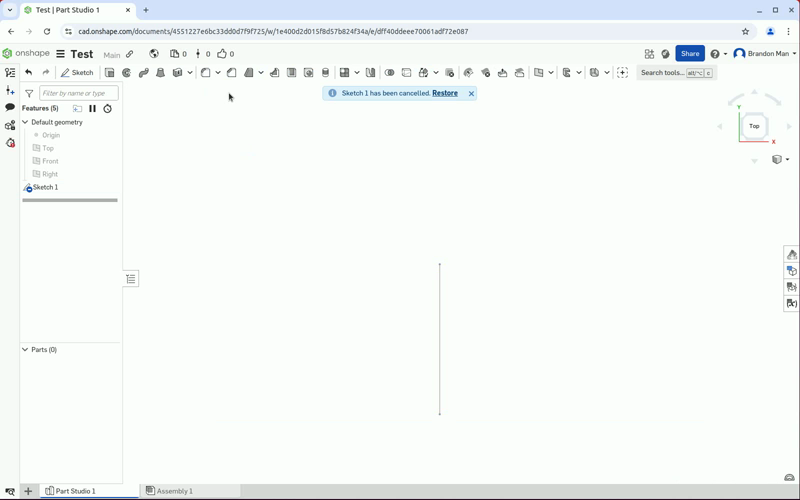
key(shift+s)
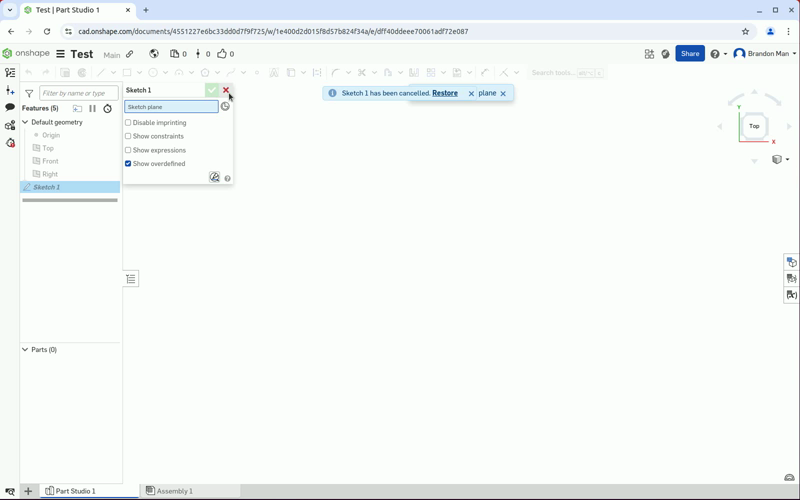
mouse_move(73, 150)
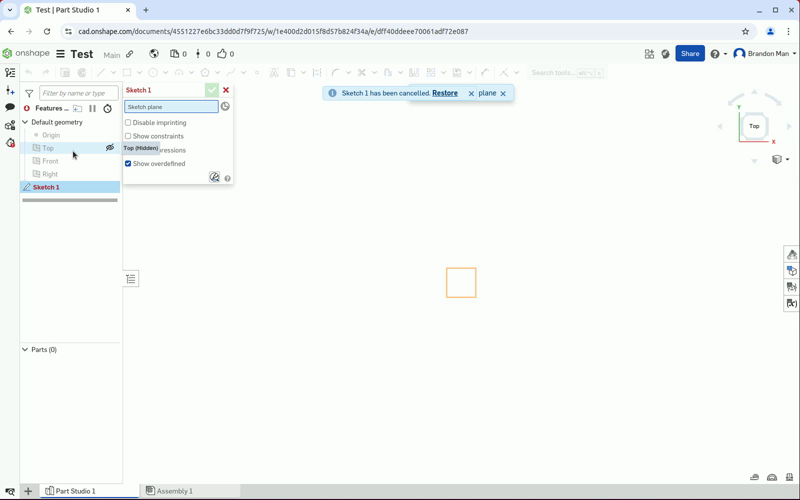
click(73, 150)
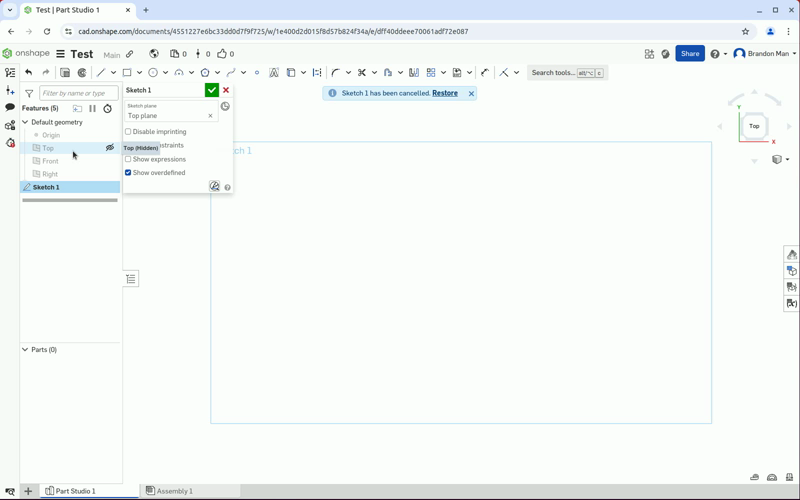
mouse_move(73, 352)
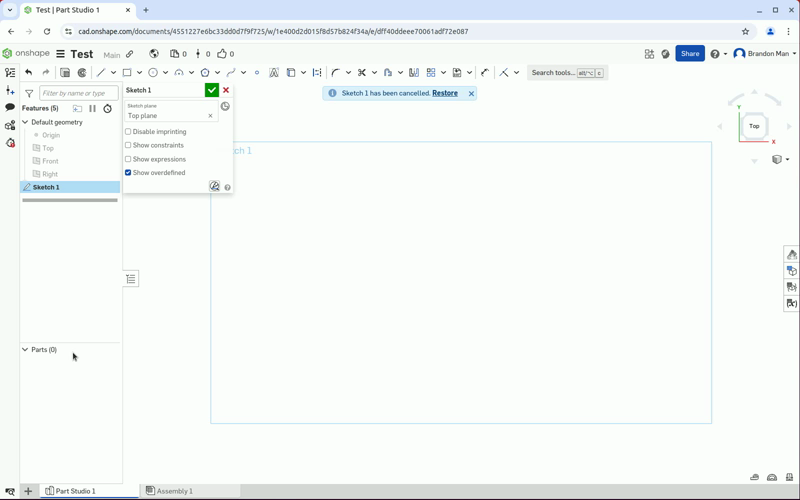
key(y)
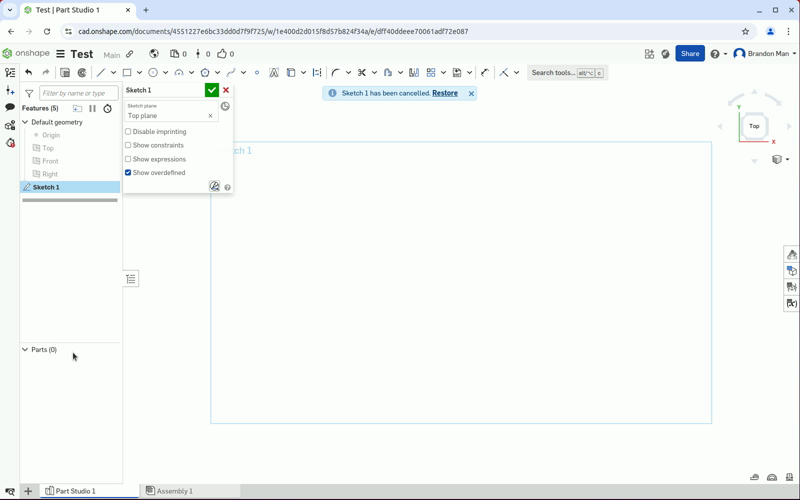
key(l)
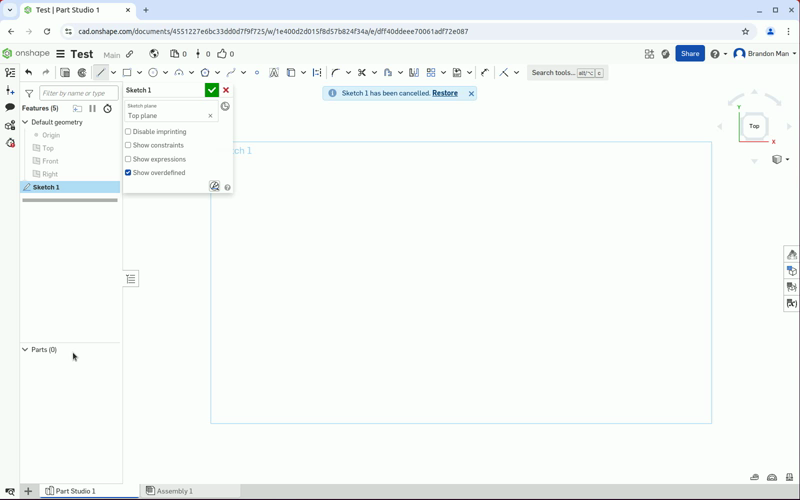
key_down(shift)
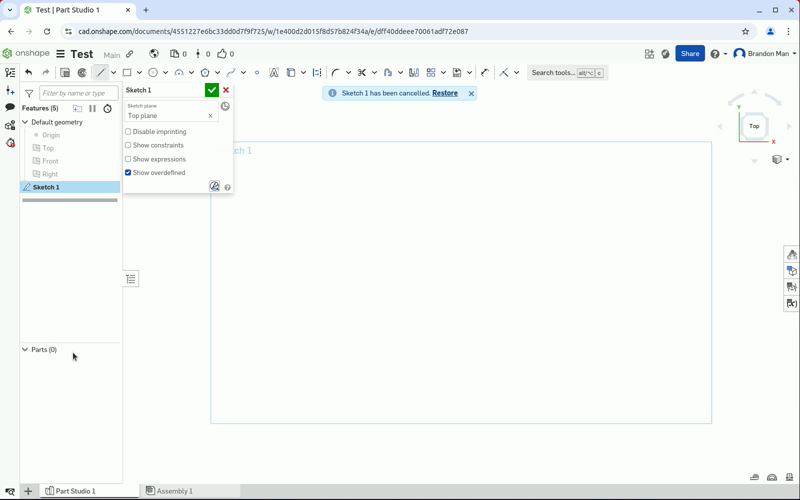
mouse_move(460, 282)
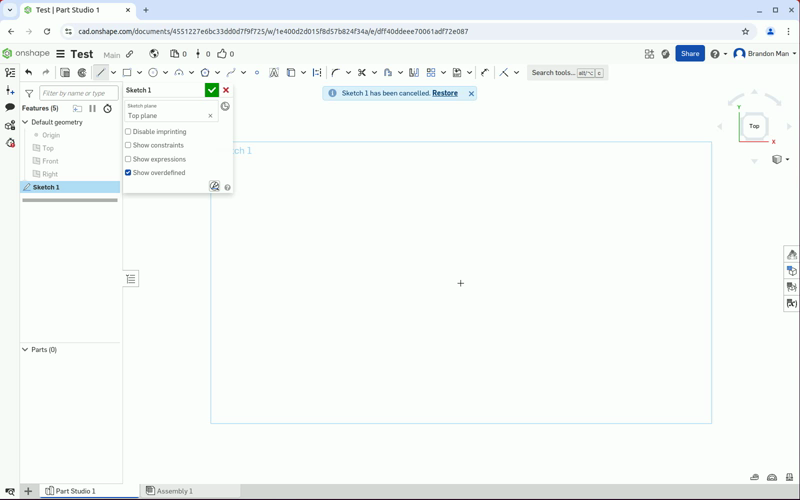
click(460, 282)
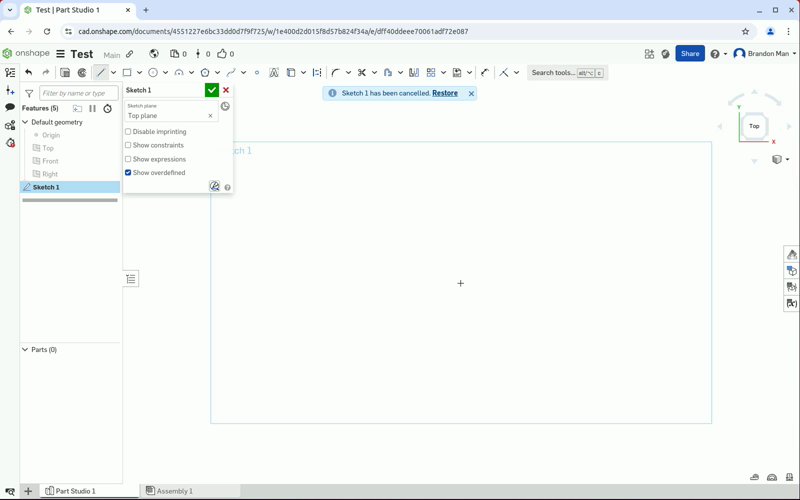
key_up(shift)
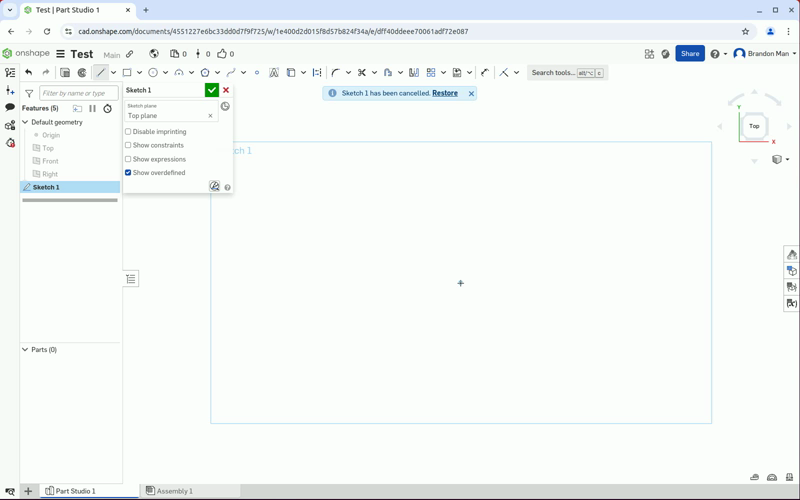
key_down(shift)
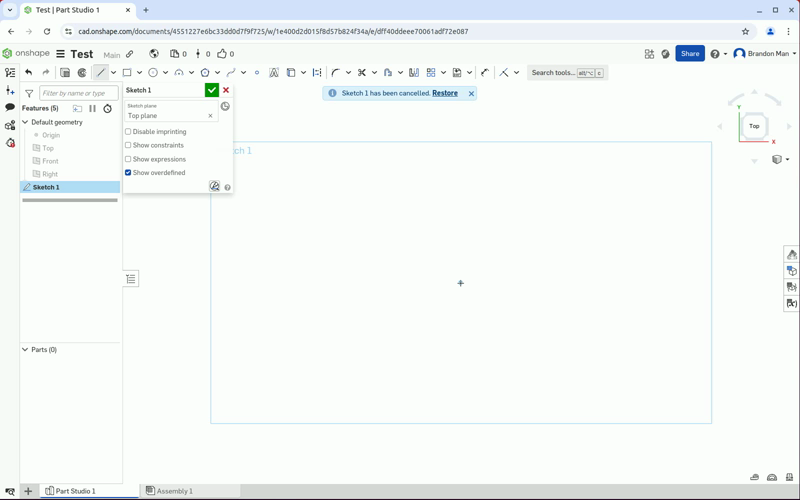
mouse_move(490, 282)
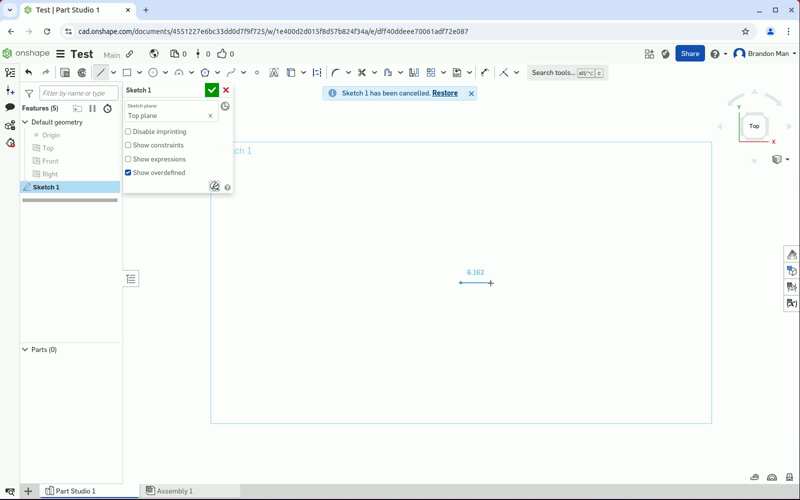
mouse_move(517, 282)
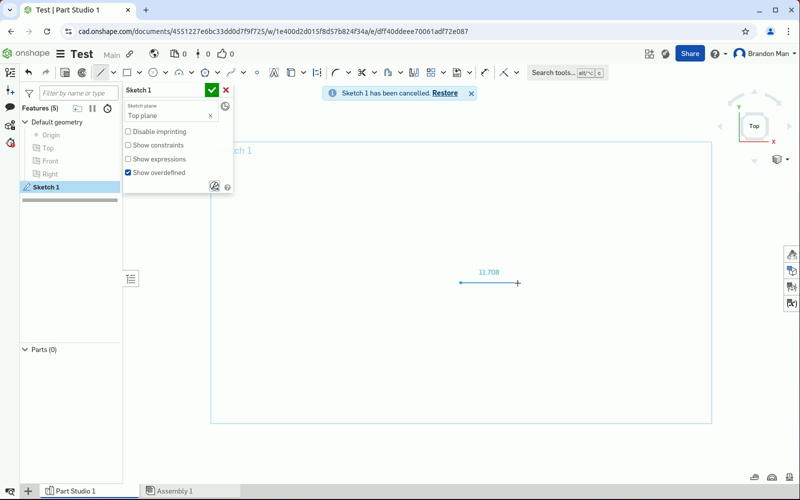
click(517, 282)
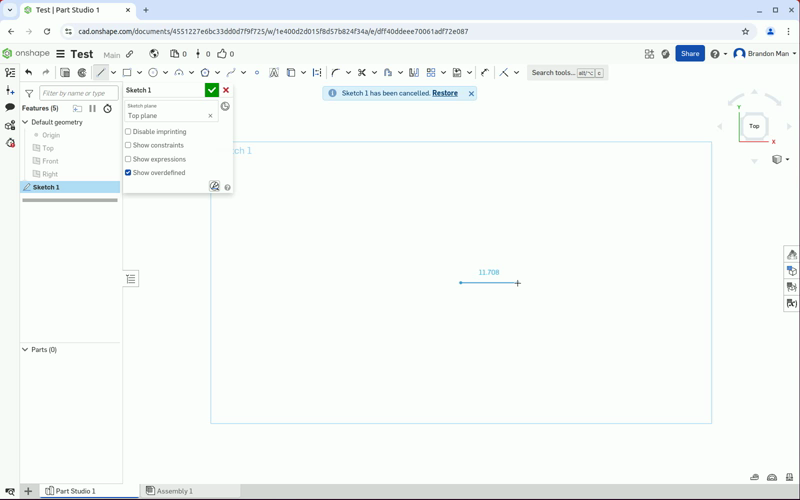
key_up(shift)
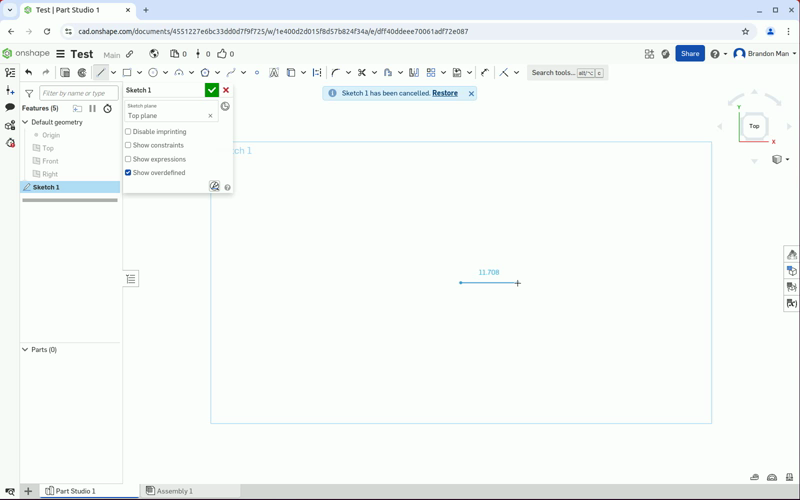
key_down(shift)
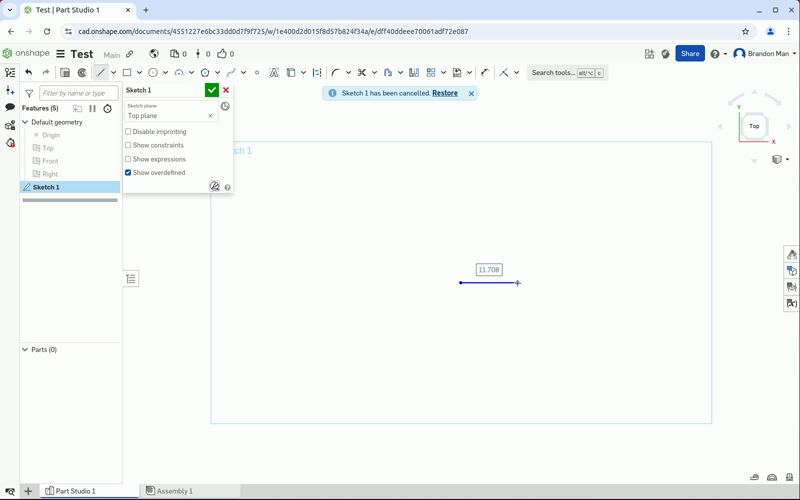
mouse_move(547, 282)
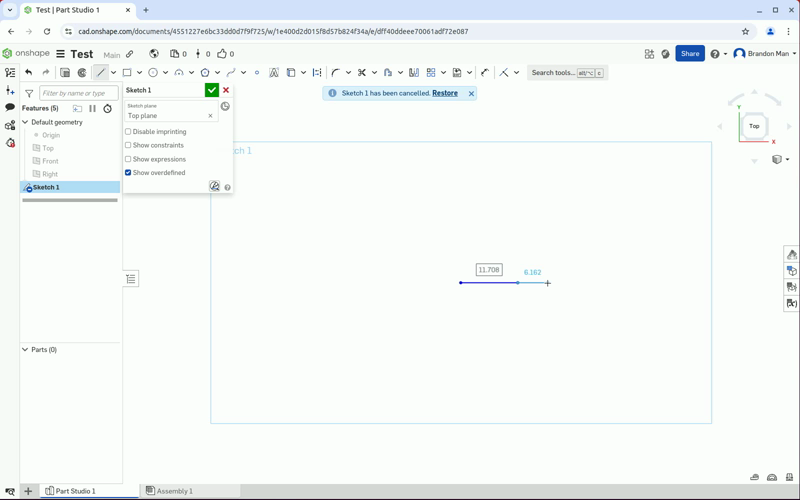
mouse_move(517, 245)
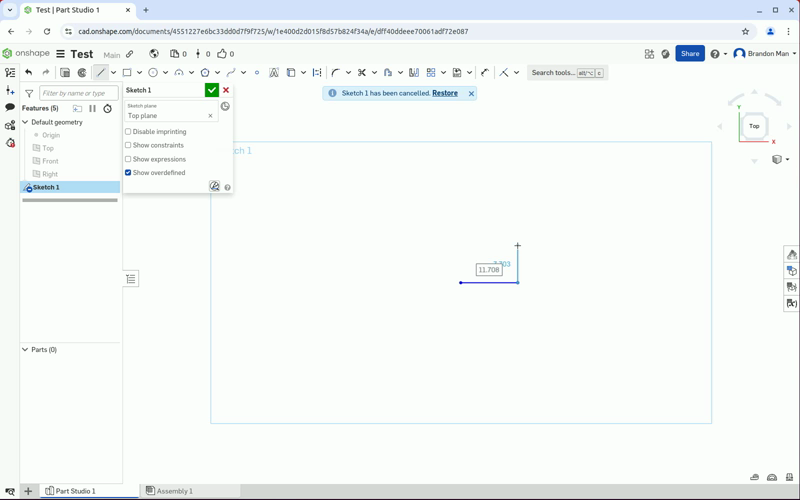
click(517, 245)
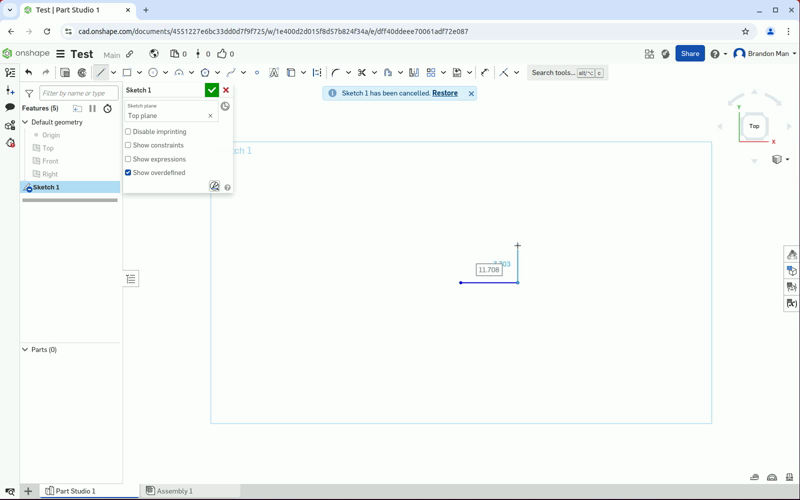
key_up(shift)
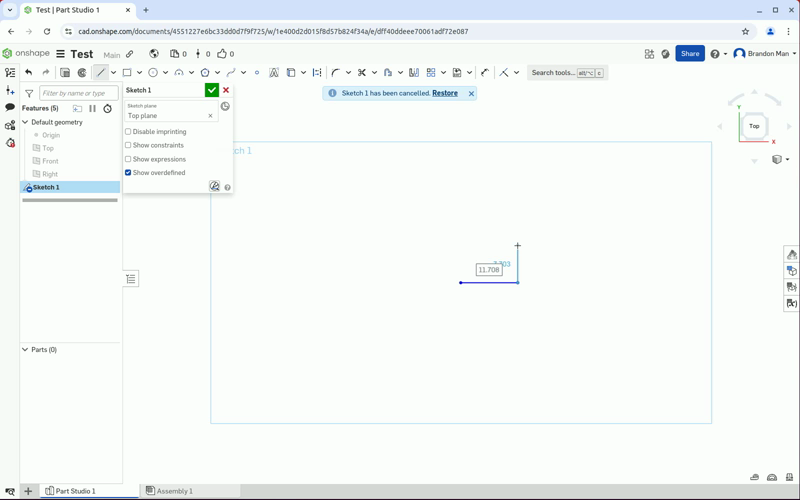
key_down(shift)
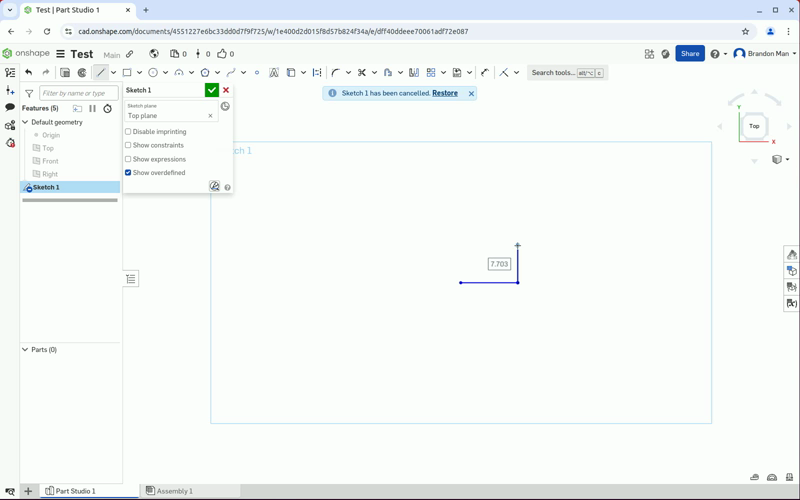
mouse_move(547, 245)
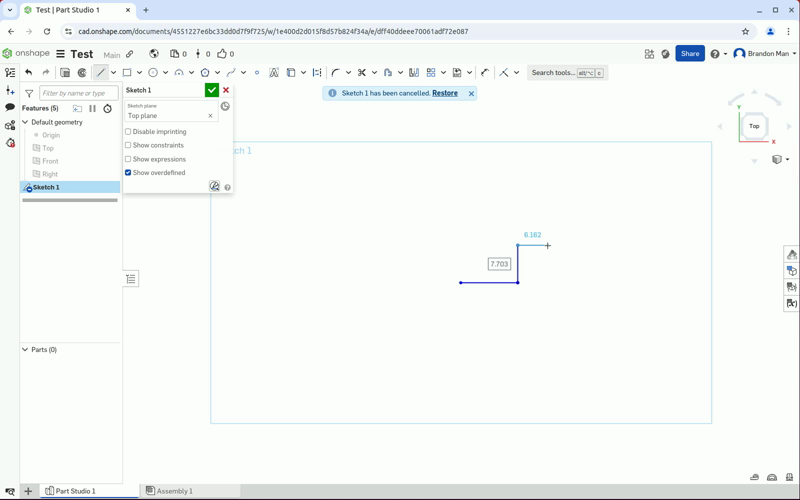
mouse_move(573, 245)
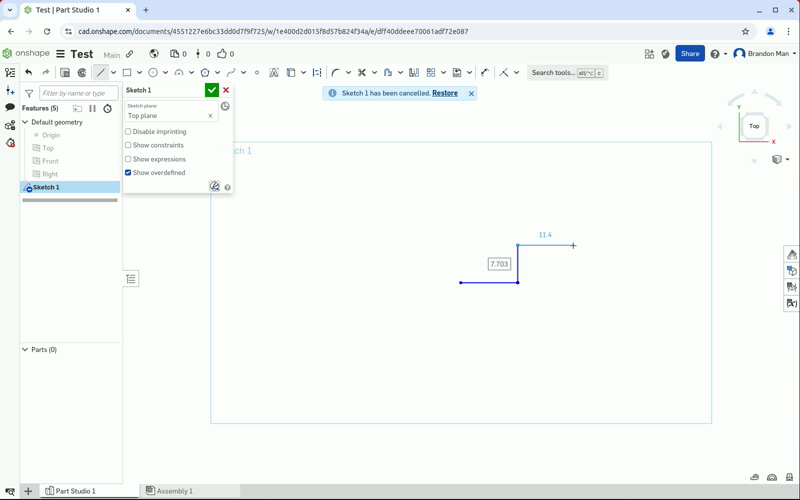
click(573, 245)
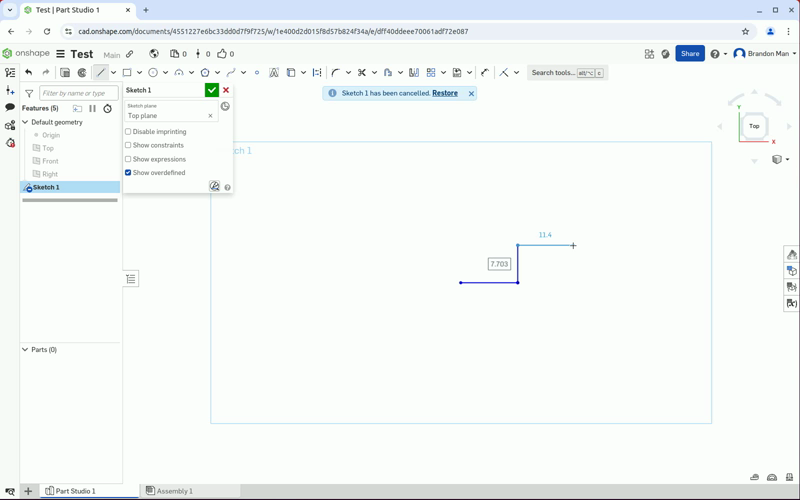
key_up(shift)
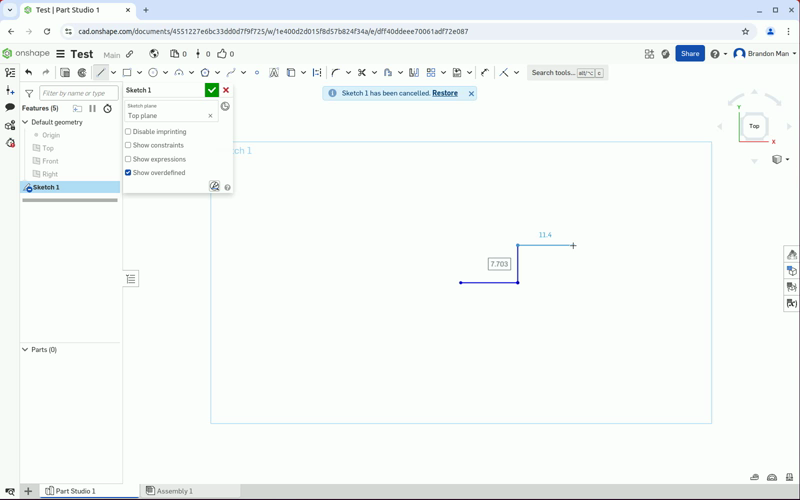
key_down(shift)
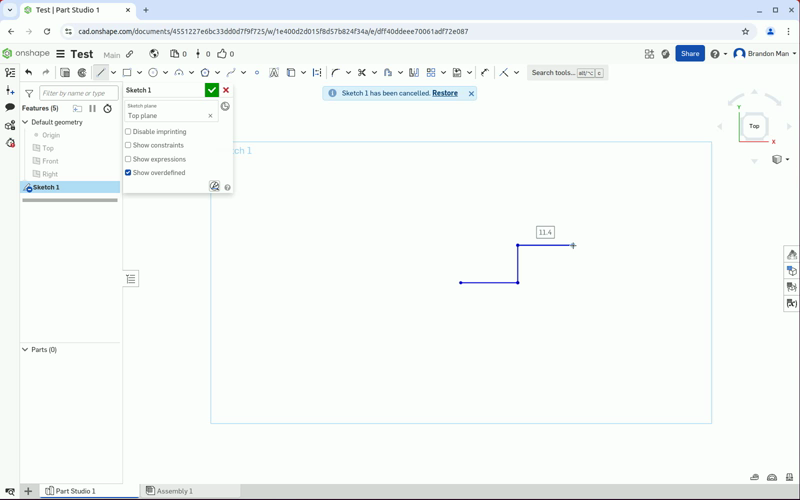
mouse_move(589, 245)
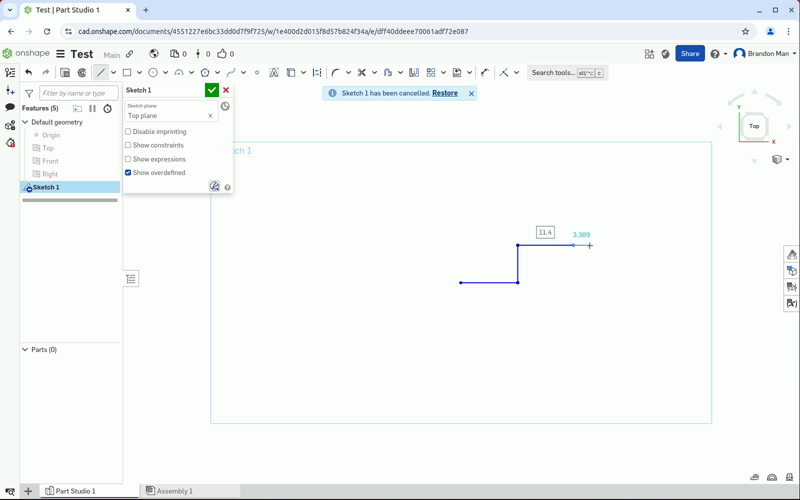
mouse_move(573, 208)
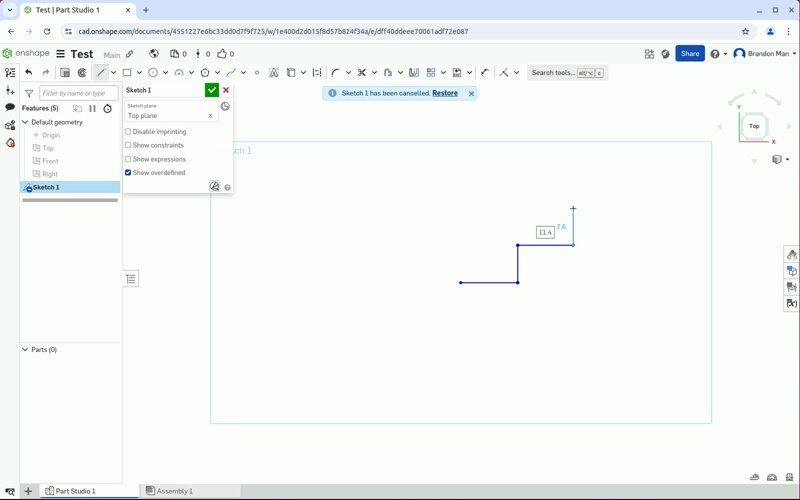
click(573, 208)
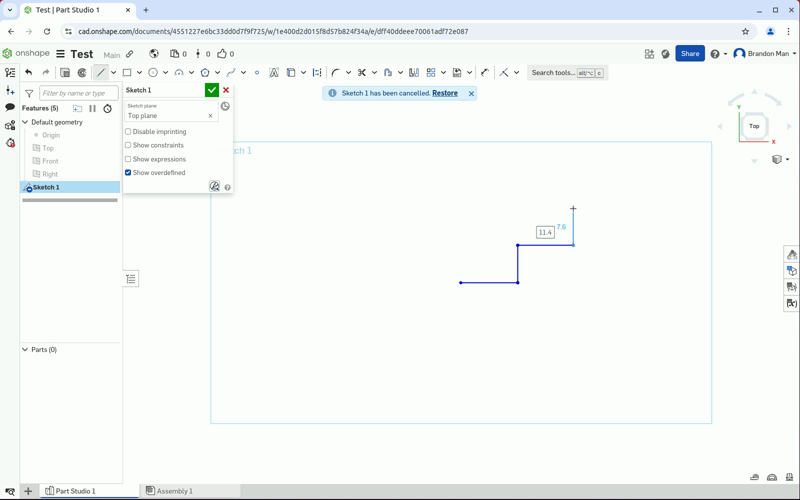
key_up(shift)
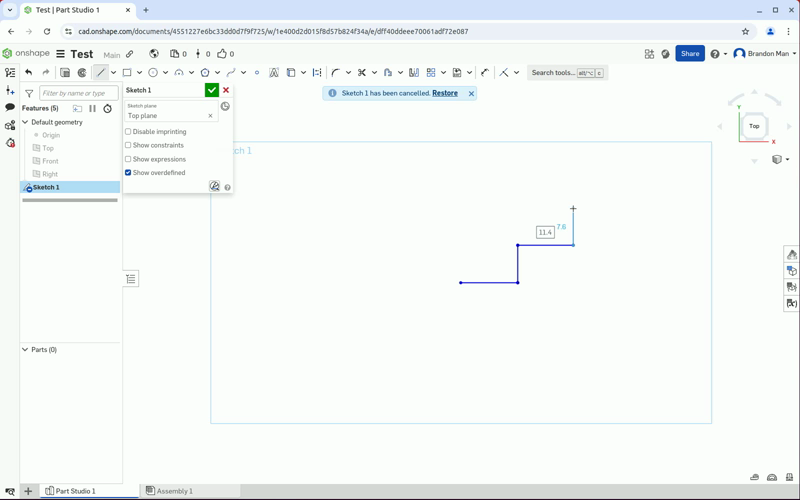
key_down(shift)
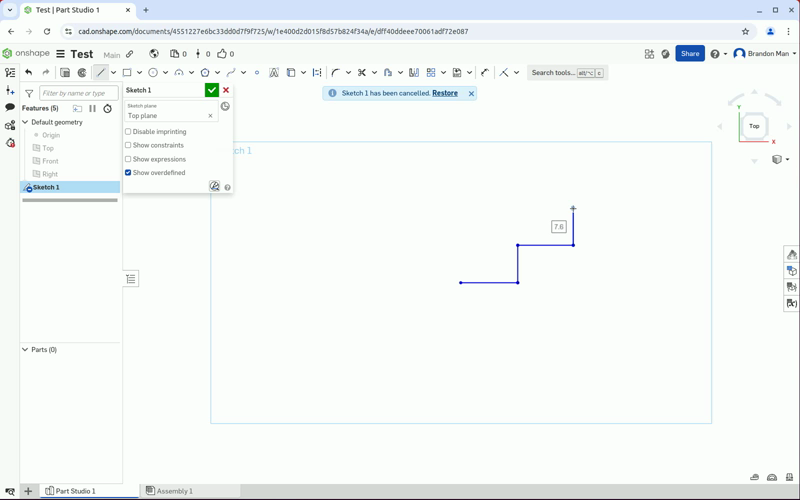
mouse_move(460, 208)
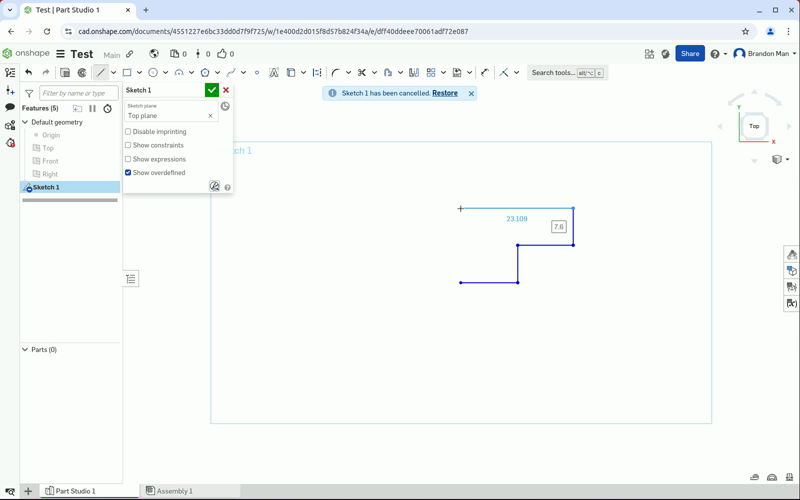
click(460, 208)
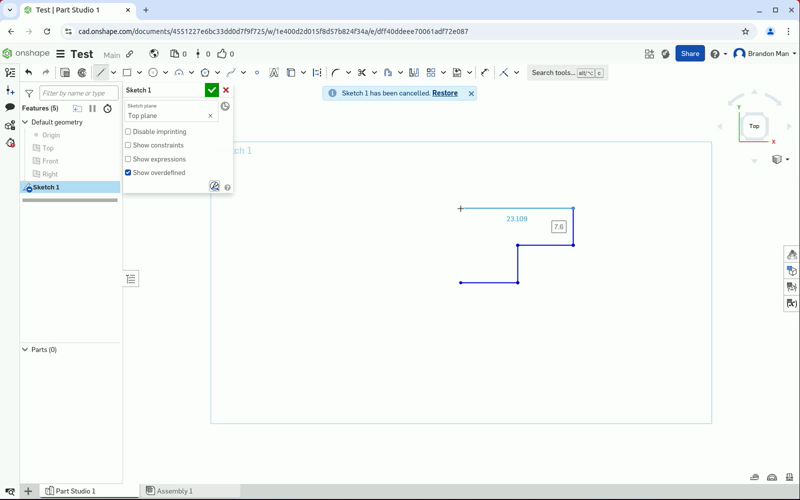
key_up(shift)
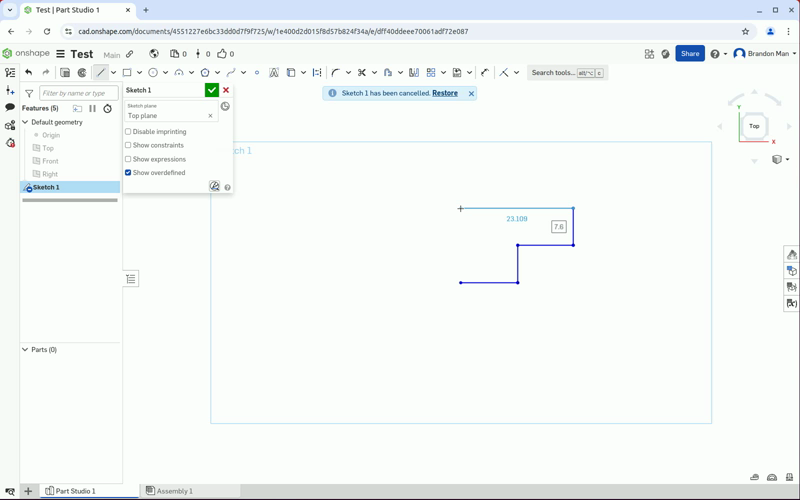
key_down(shift)
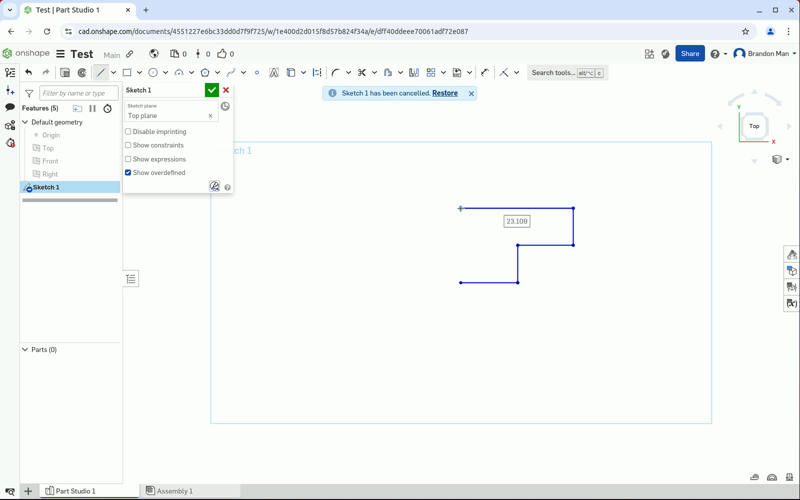
mouse_move(460, 282)
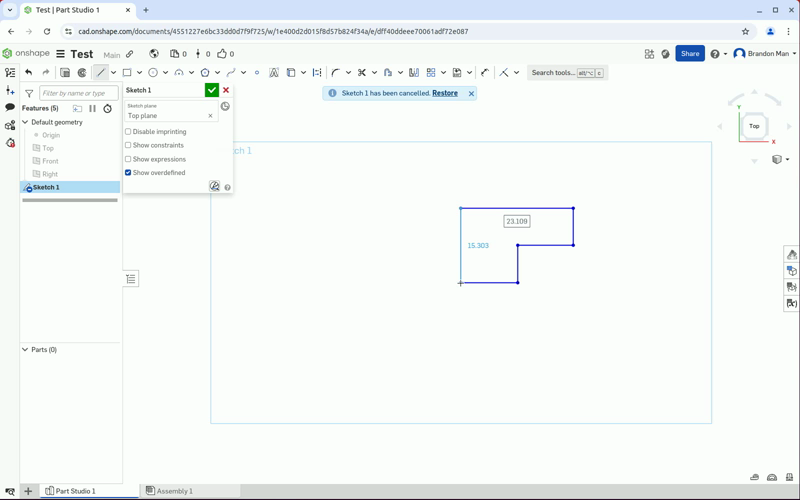
key_up(shift)
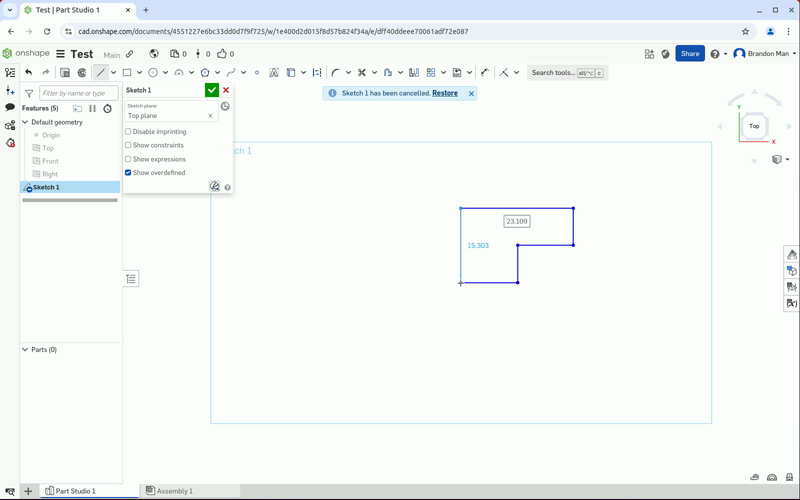
click(460, 282)
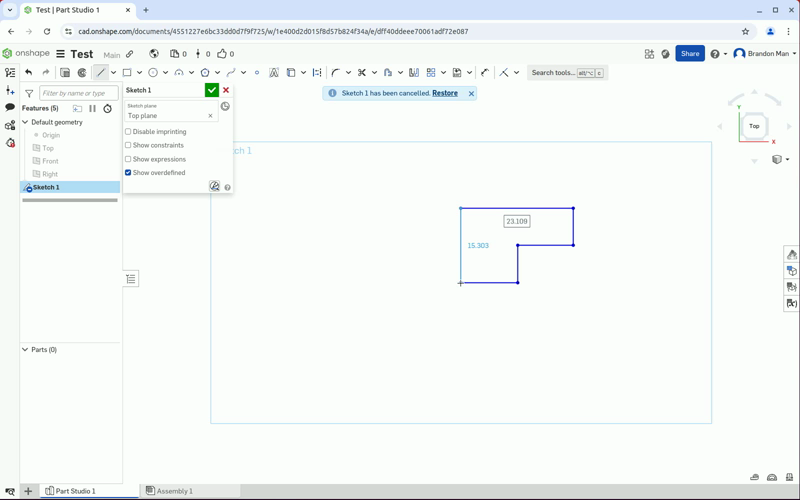
key(esc)
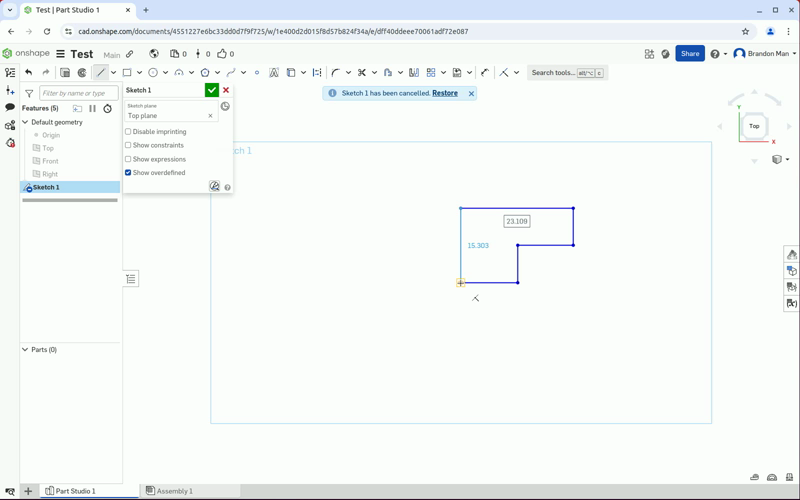
mouse_move(475, 274)
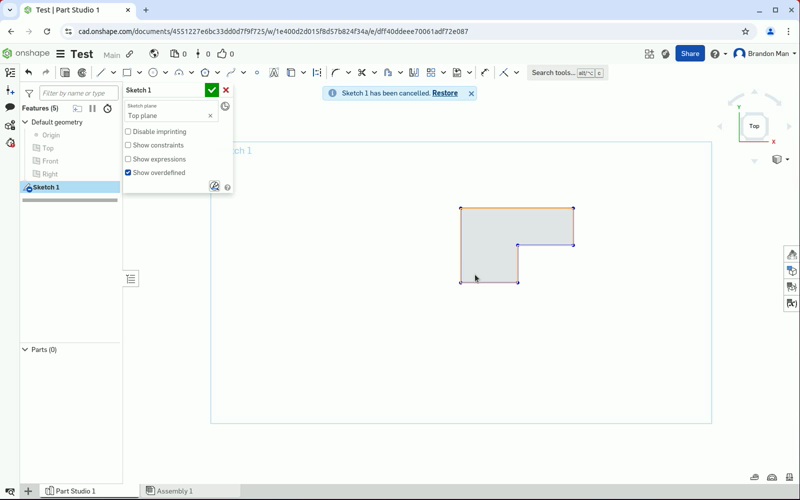
click(475, 274)
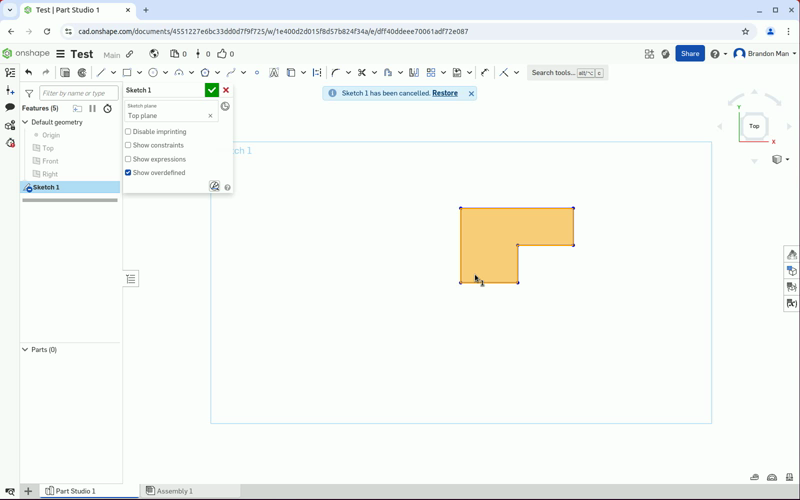
mouse_move(73, 352)
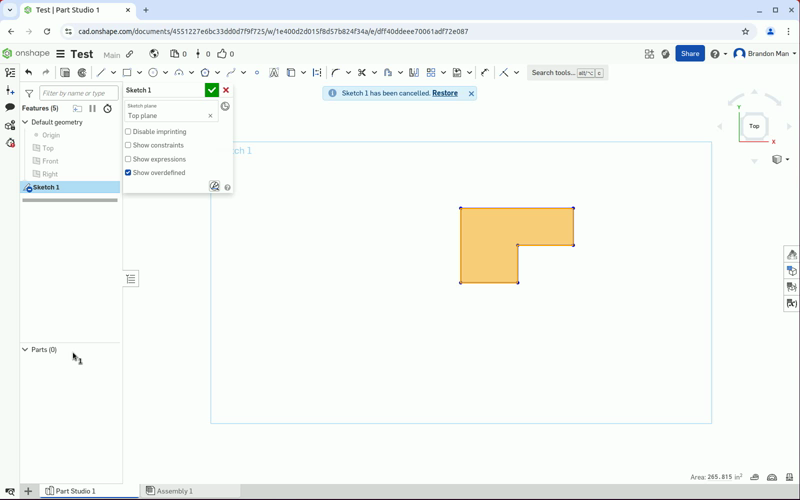
key(shift+y)
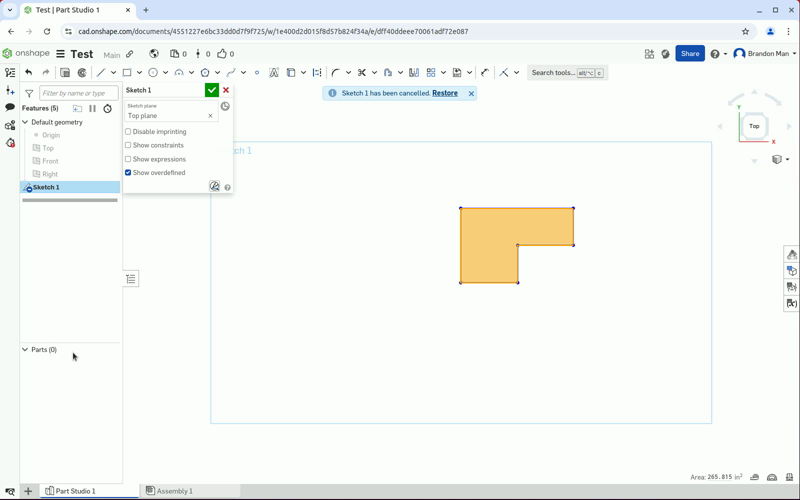
key(shift+e)
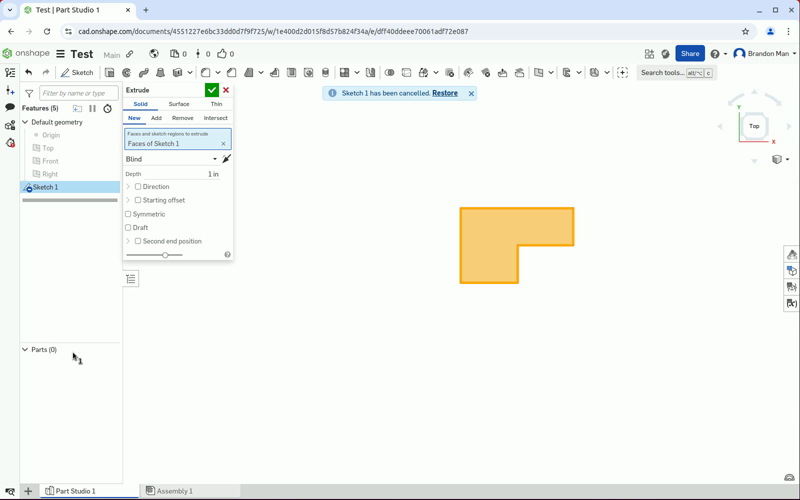
mouse_move(143, 106)
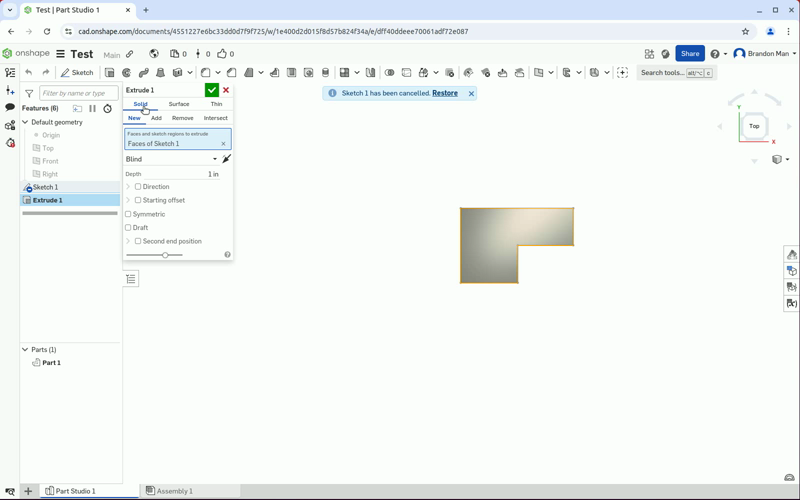
click(143, 106)
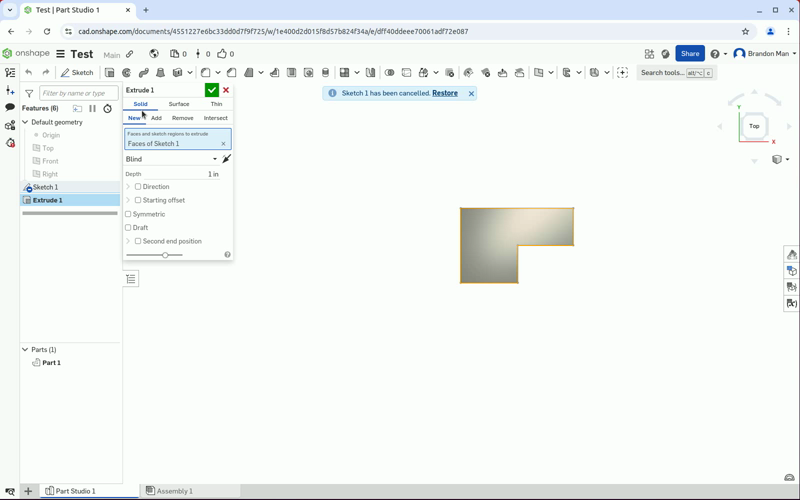
mouse_move(137, 120)
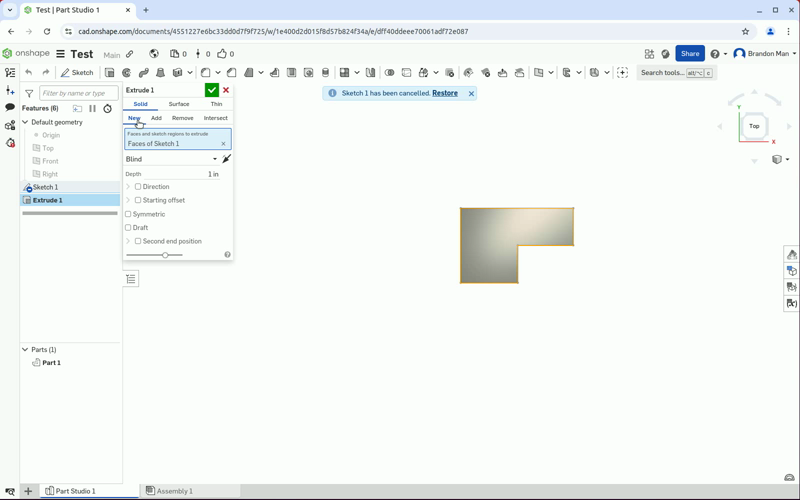
click(137, 120)
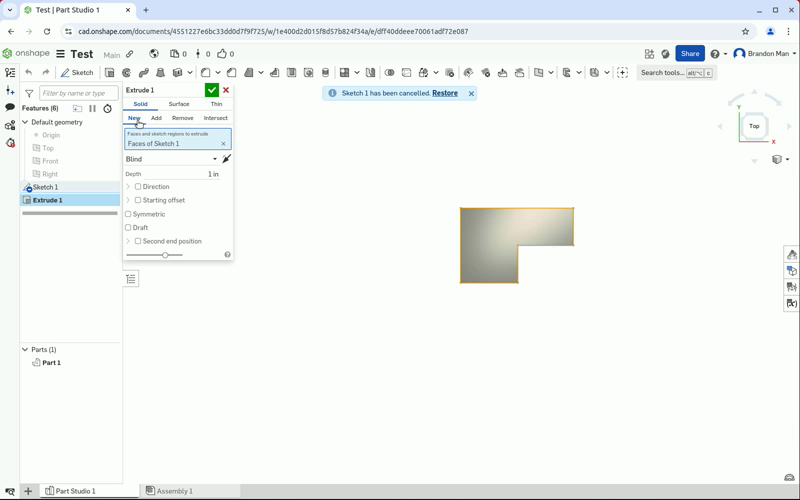
key(tab, 4)
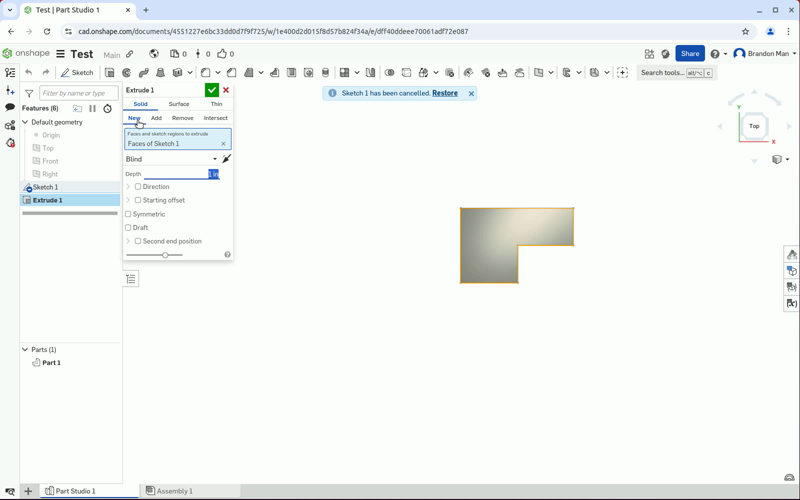
text(7.703)
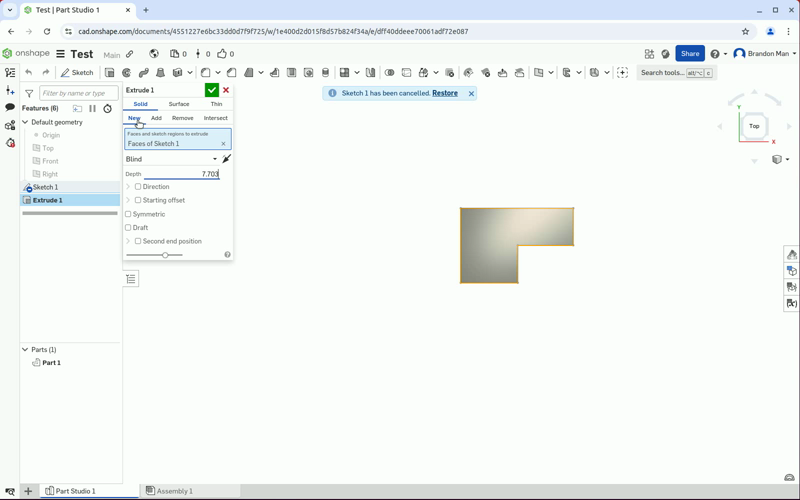
key(enter)
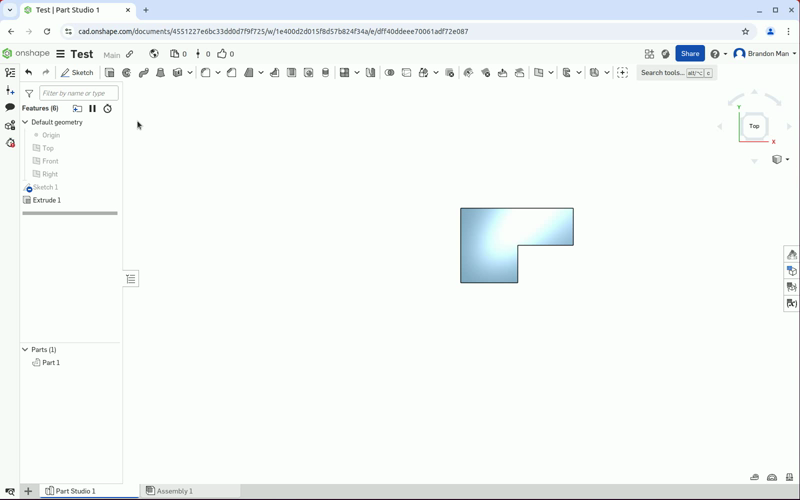
key(shift+h)
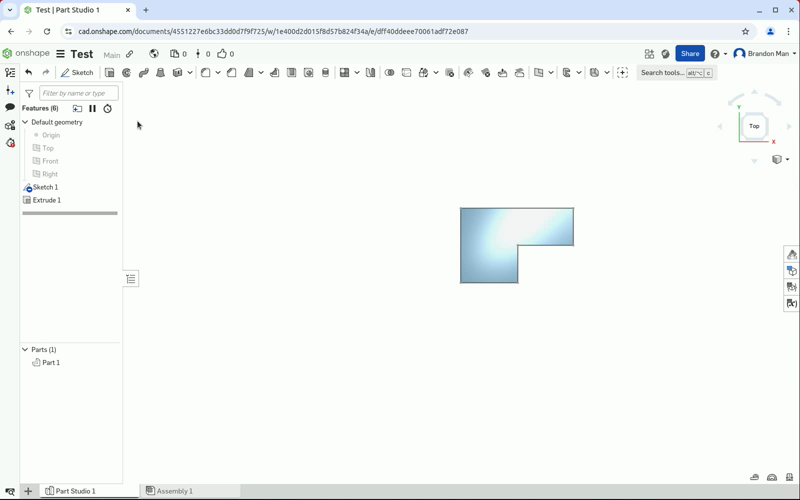
key(shift+h)
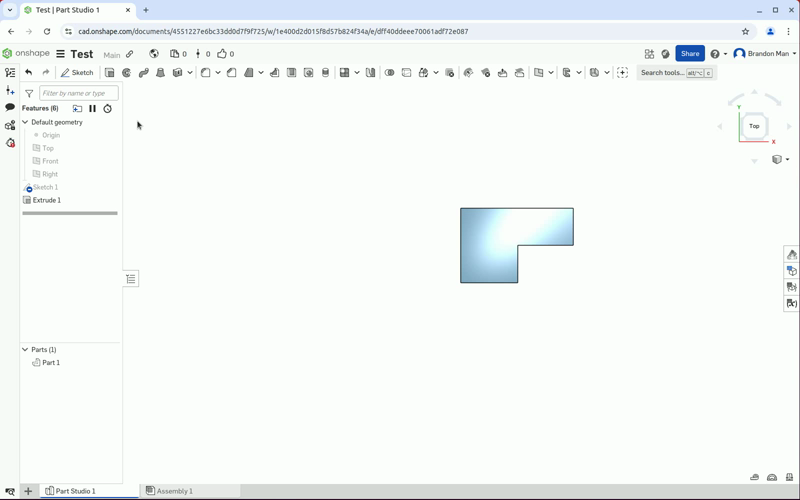
mouse_move(73, 189)
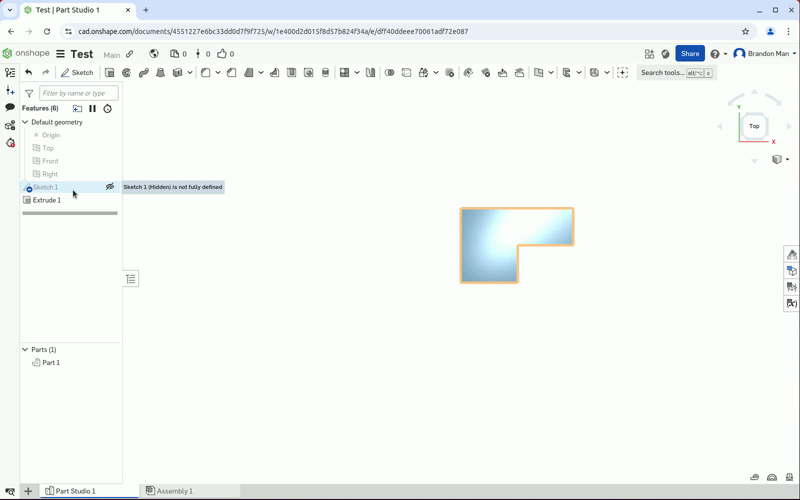
click(73, 189)
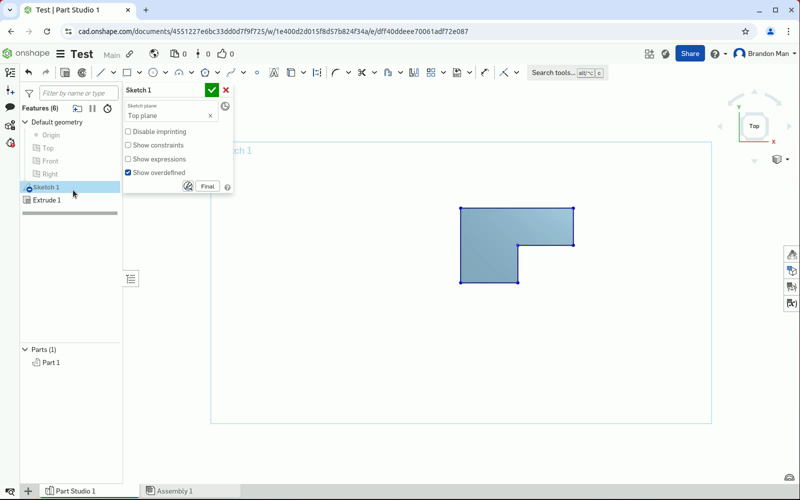
mouse_move(229, 92)
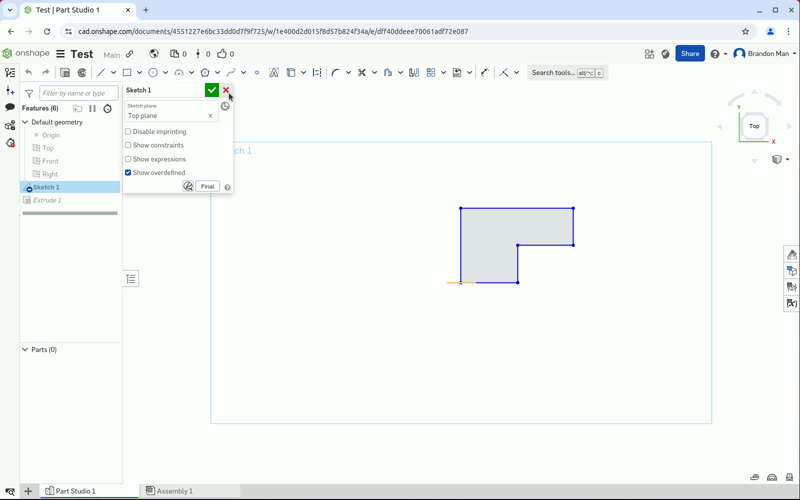
click(229, 92)
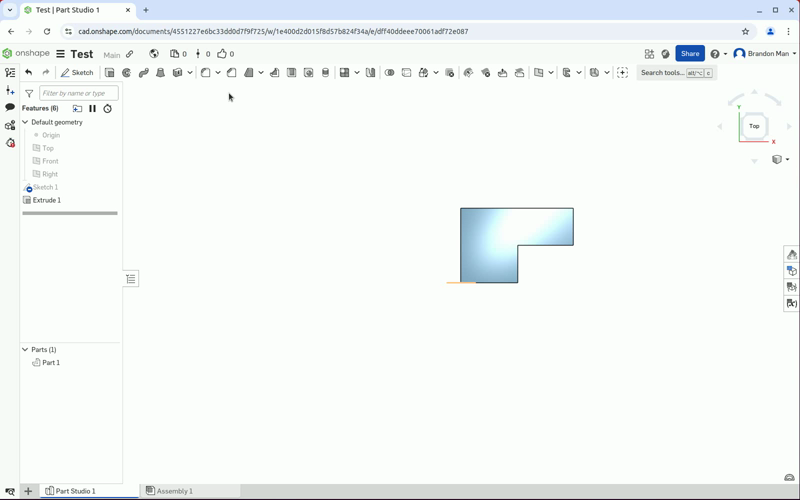
mouse_move(541, 75)
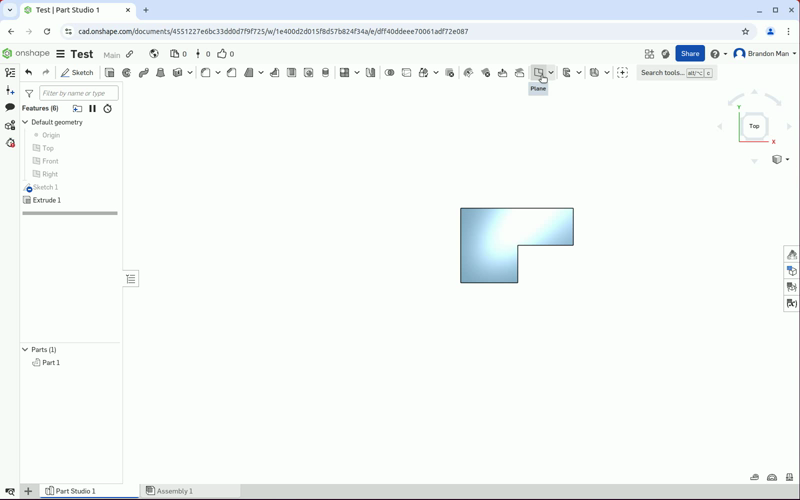
click(541, 75)
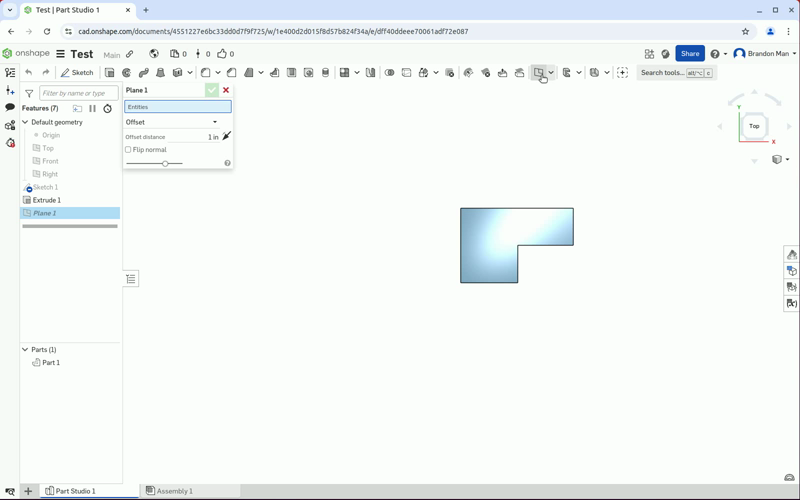
mouse_move(73, 150)
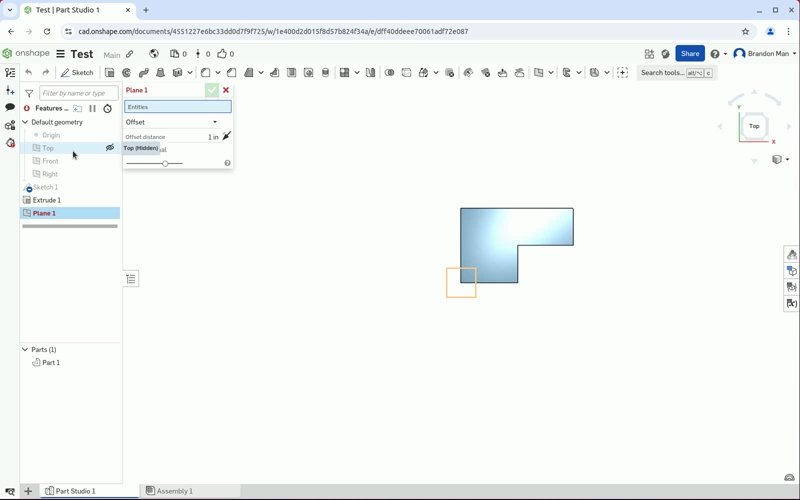
click(73, 150)
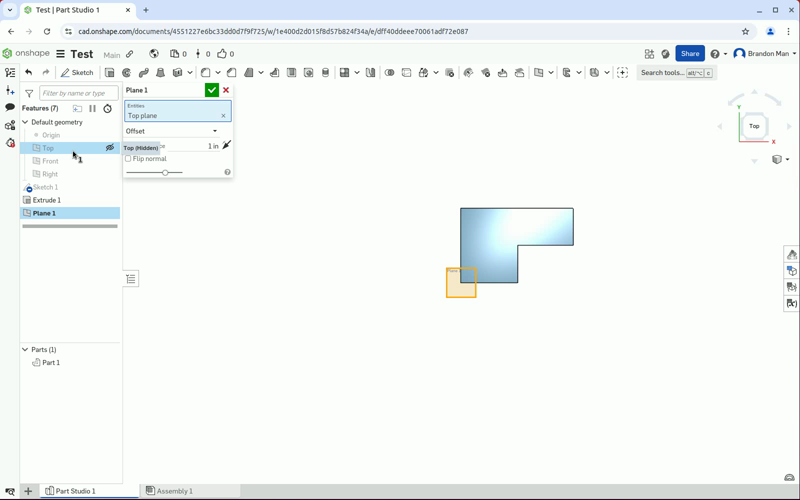
key(tab, 2)
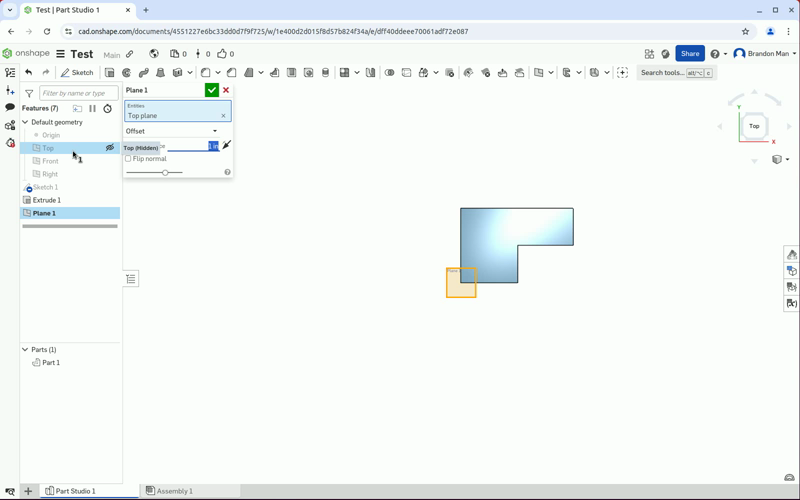
text(7.703)
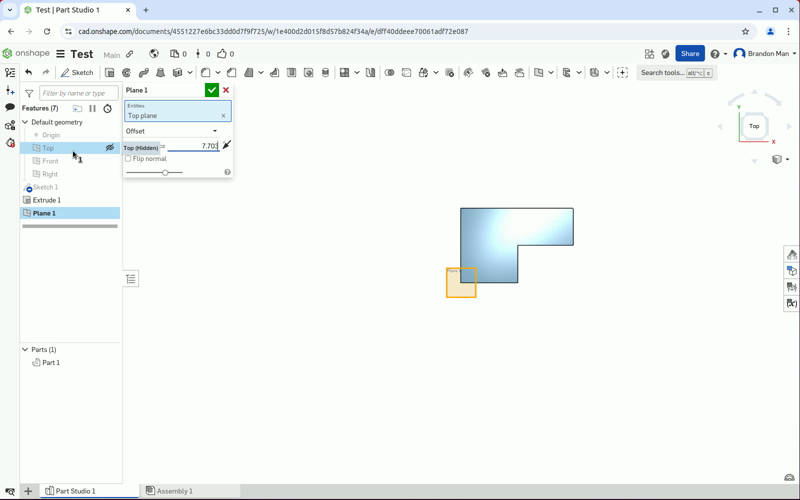
key(enter, 2)
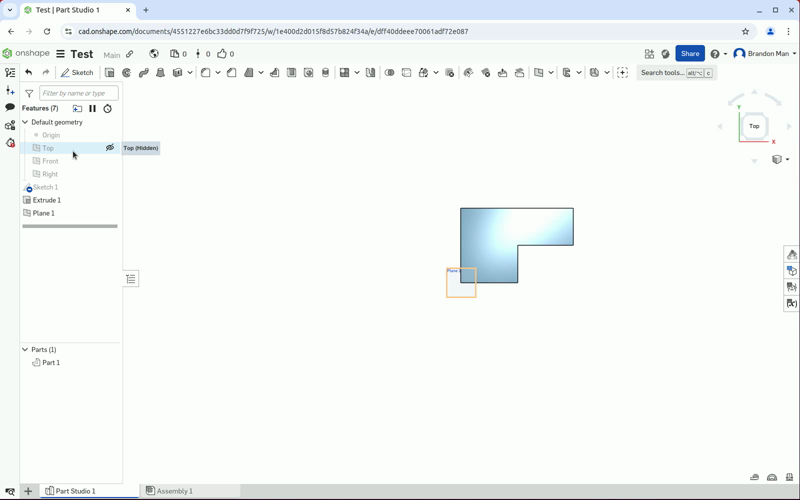
key(shift+s)
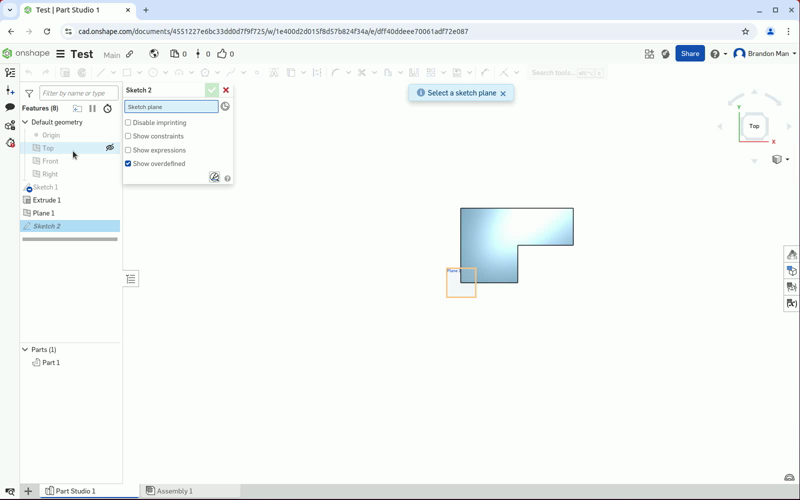
mouse_move(73, 215)
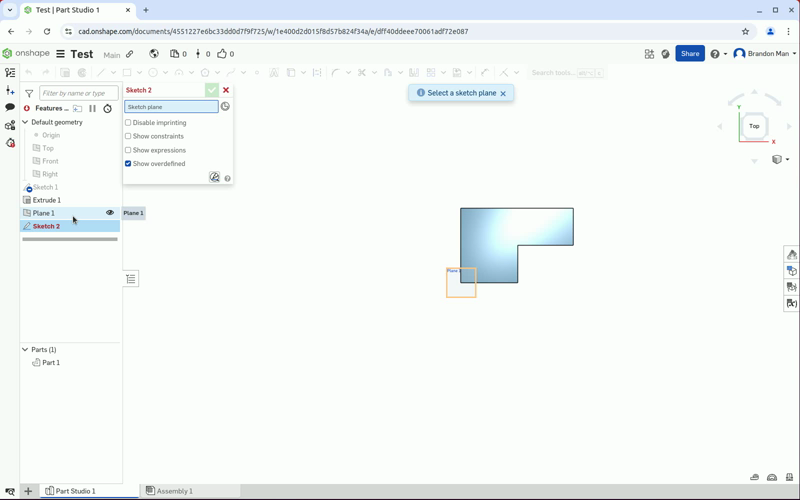
click(73, 215)
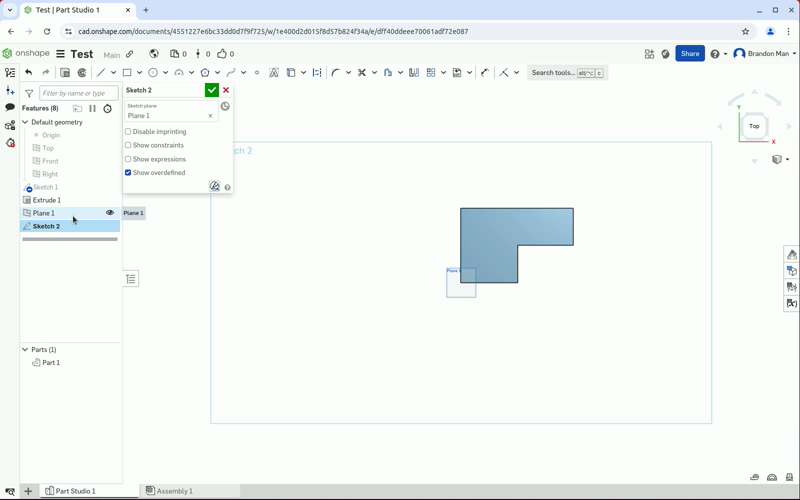
mouse_move(73, 352)
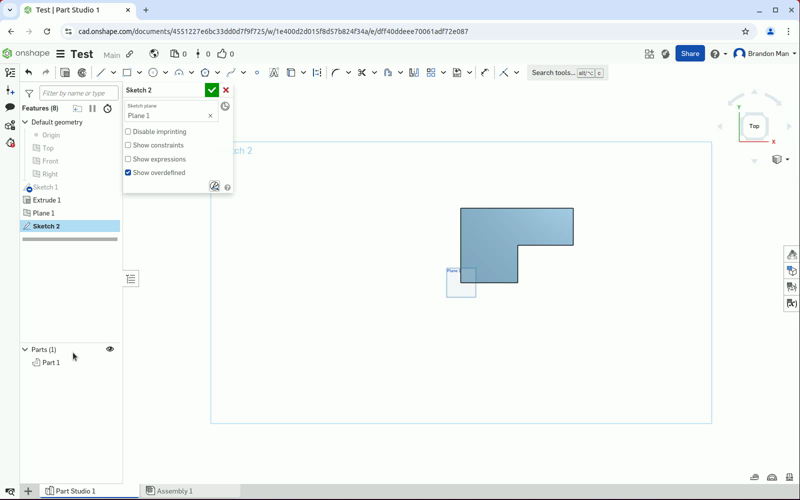
key(y)
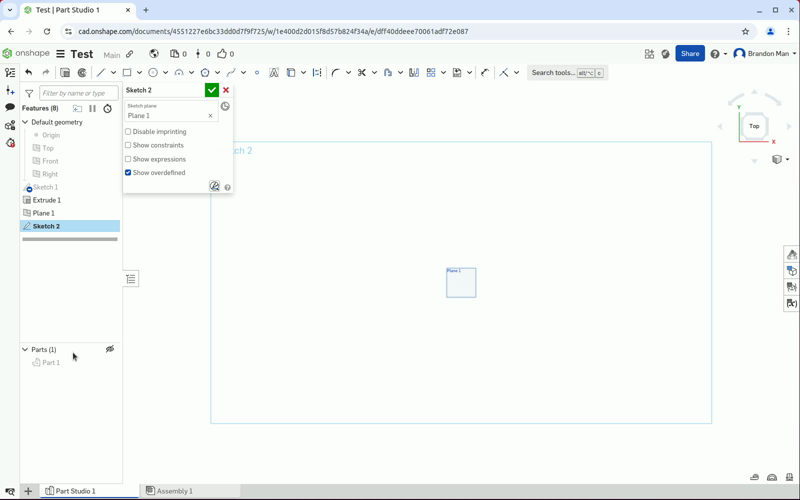
key(l)
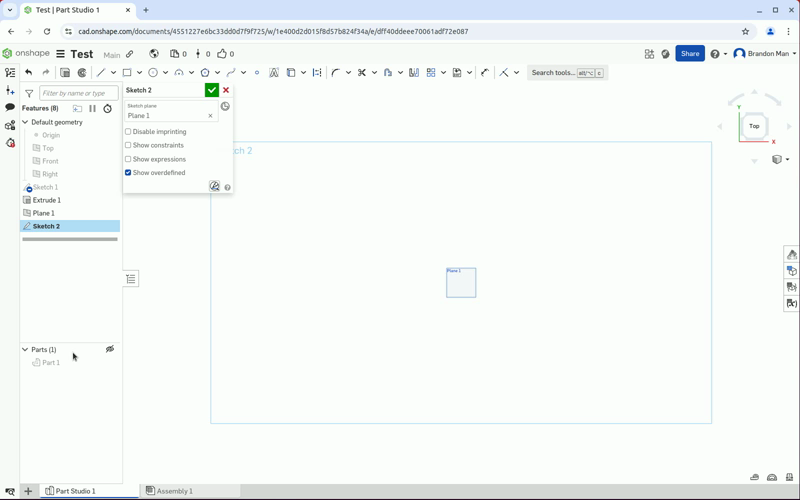
key_down(shift)
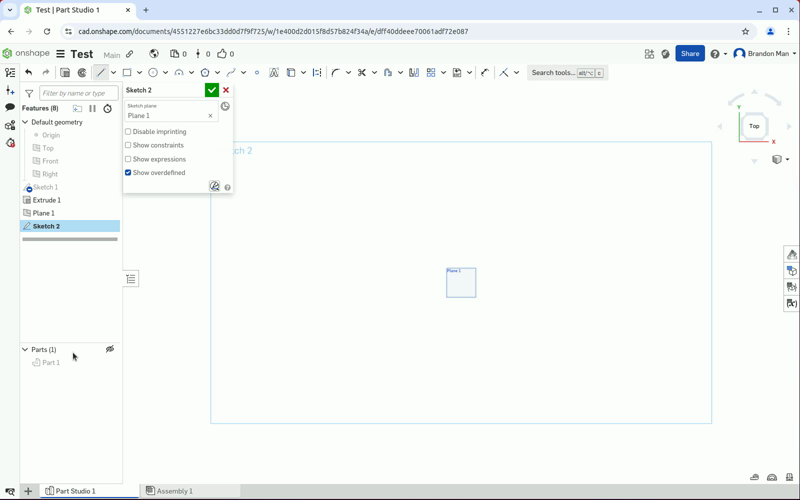
mouse_move(460, 264)
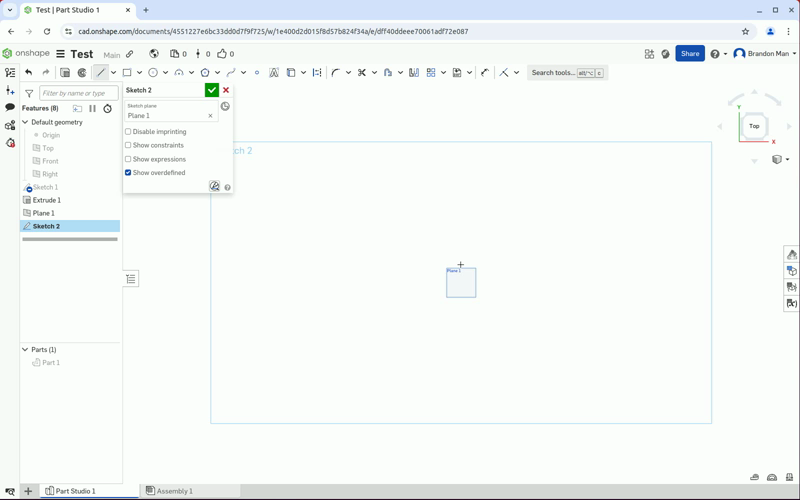
click(460, 264)
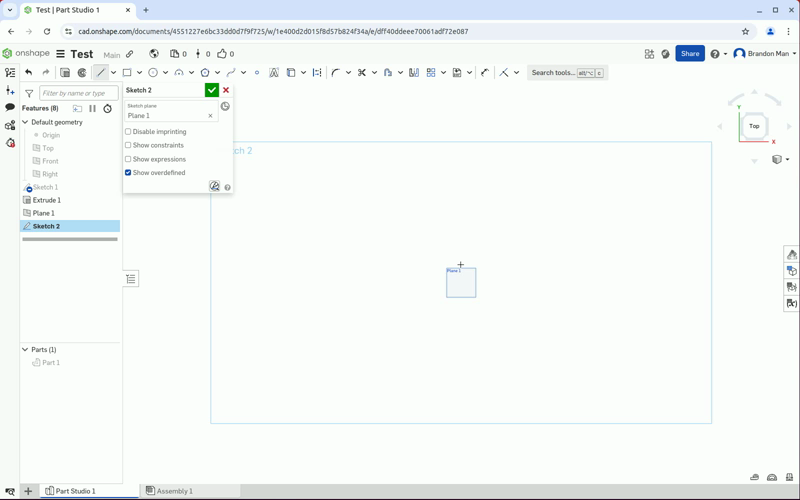
key_up(shift)
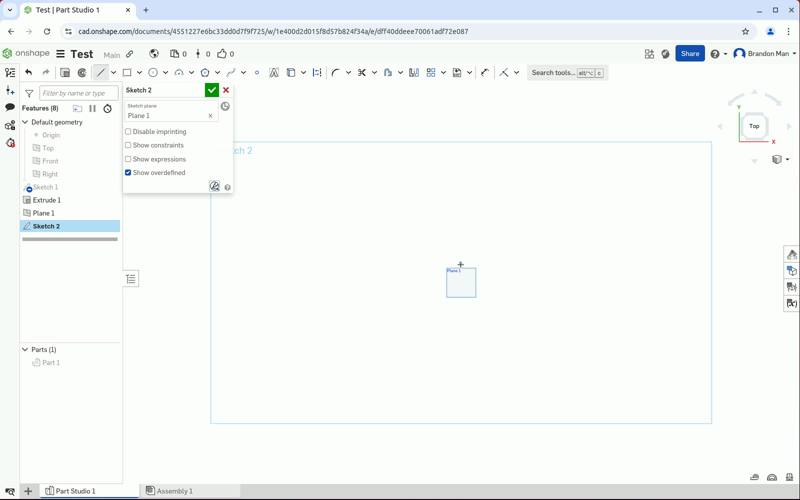
key_down(shift)
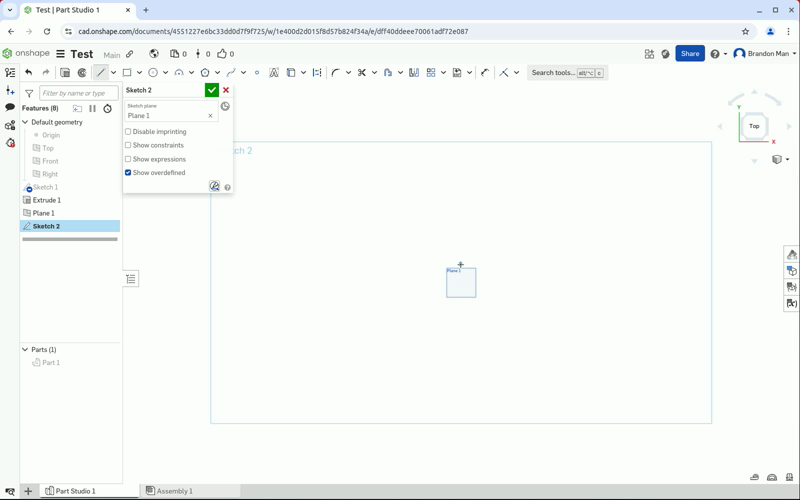
mouse_move(490, 264)
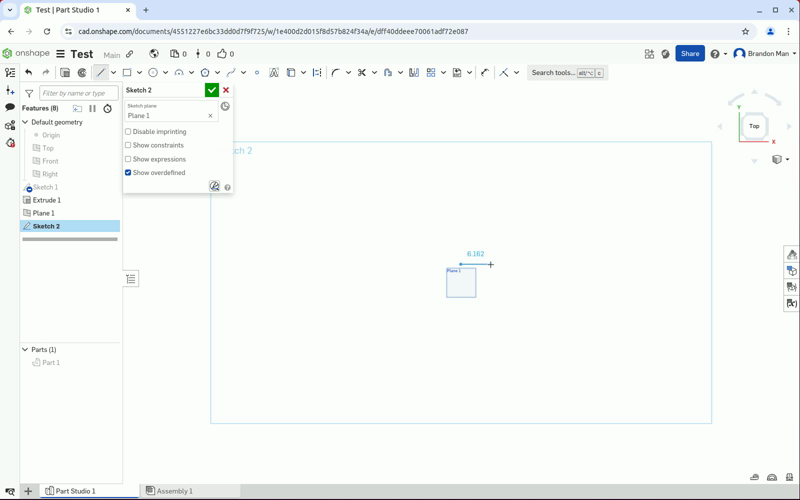
mouse_move(480, 264)
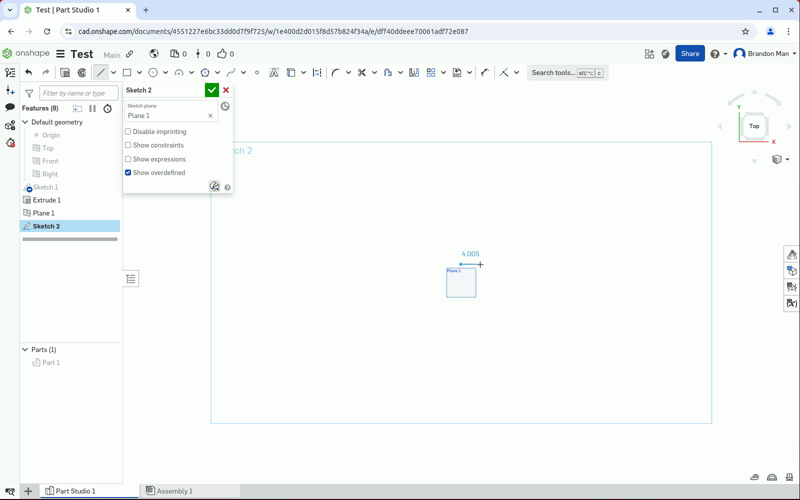
click(480, 264)
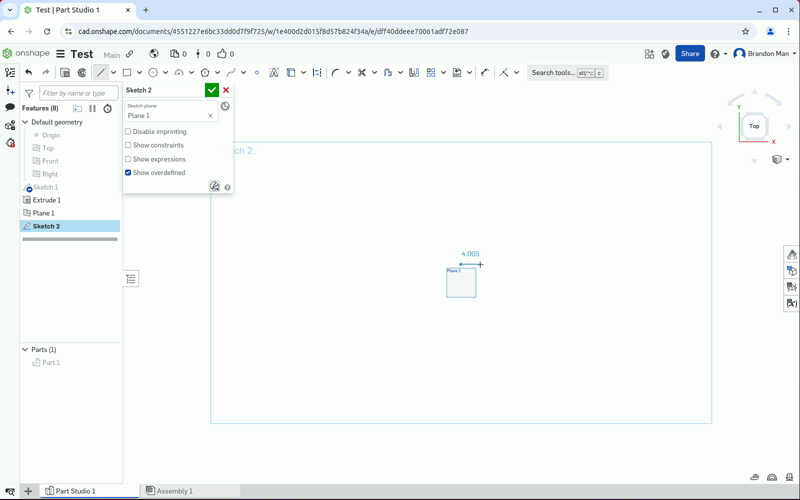
key_up(shift)
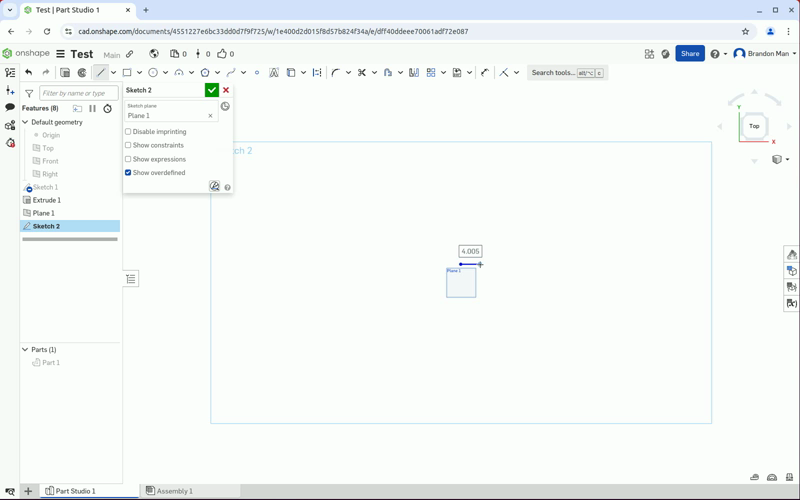
key_down(shift)
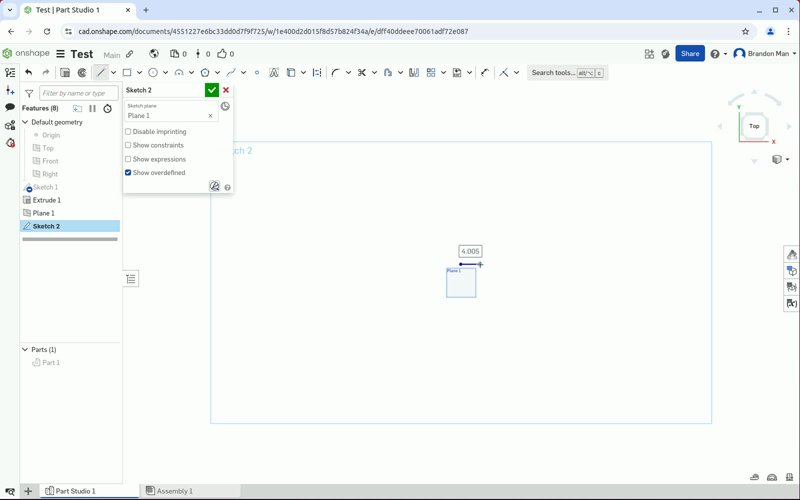
mouse_move(510, 264)
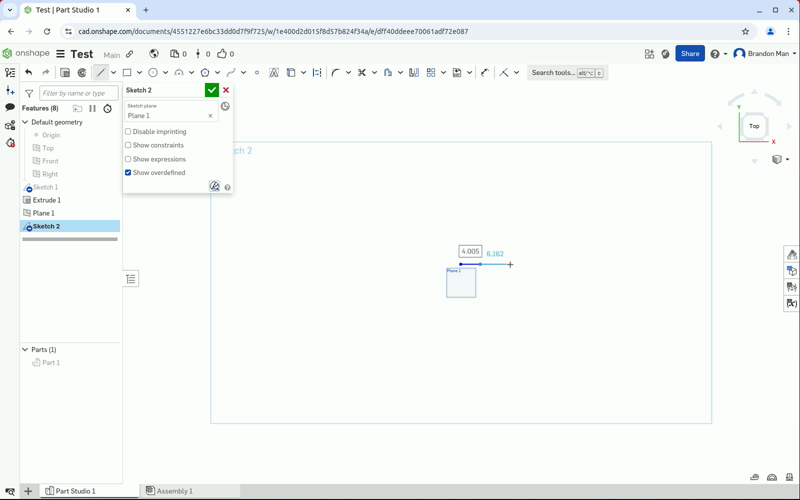
mouse_move(480, 207)
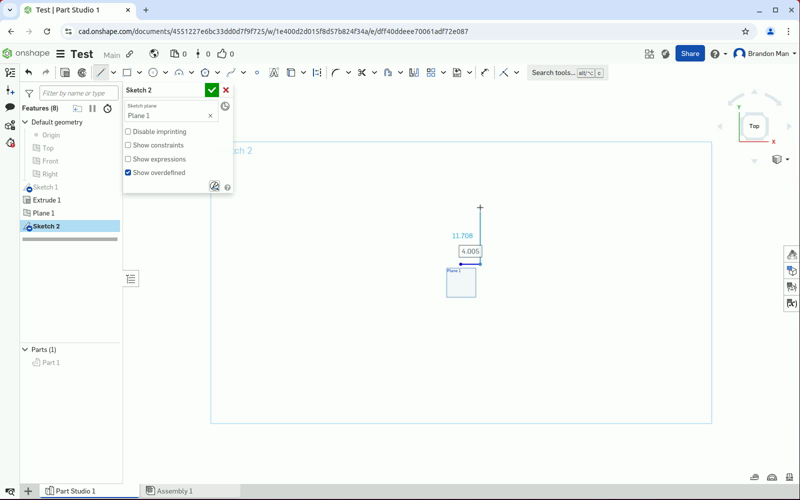
click(480, 207)
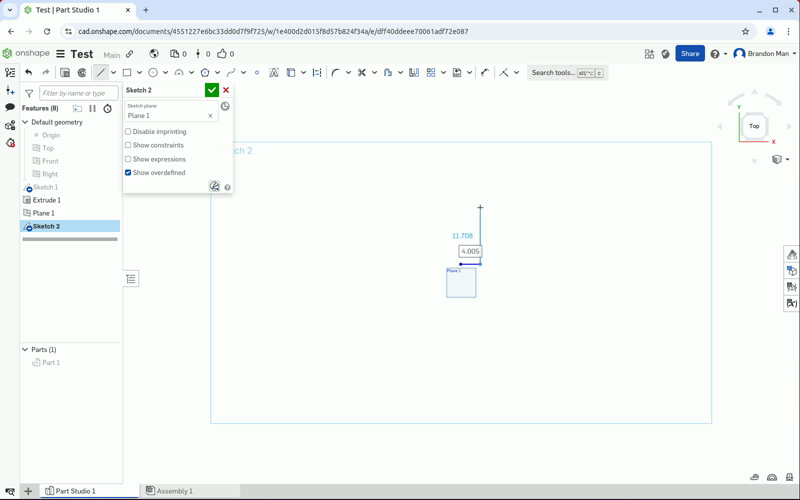
key_up(shift)
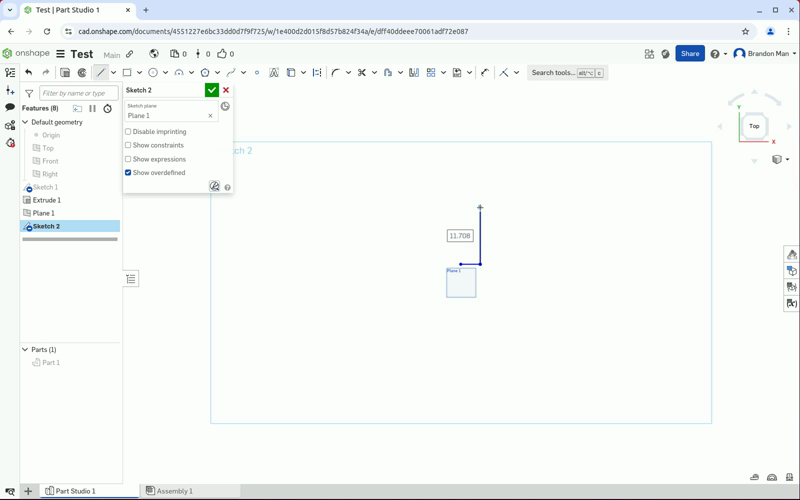
key_down(shift)
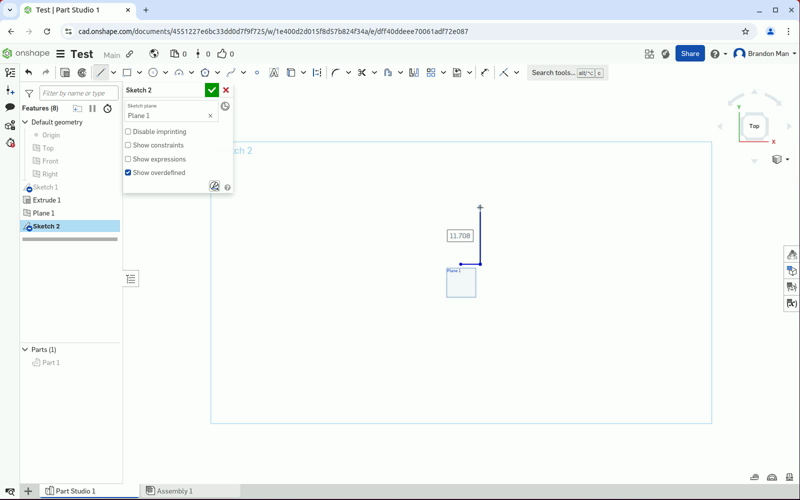
mouse_move(510, 207)
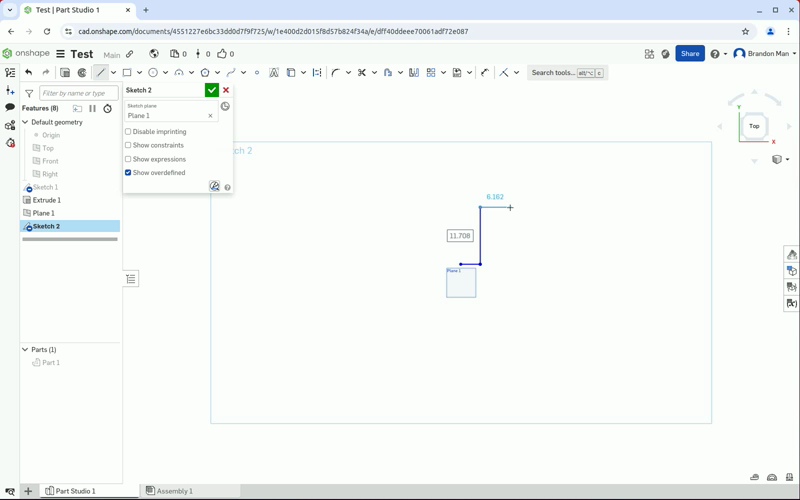
mouse_move(460, 207)
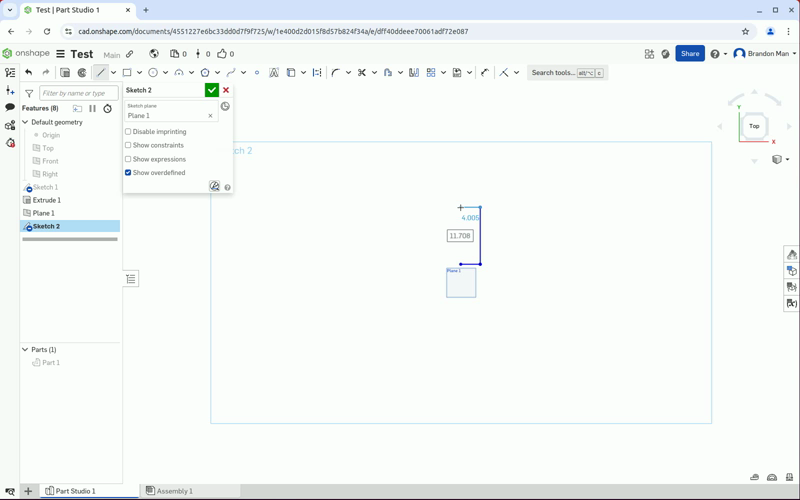
click(460, 207)
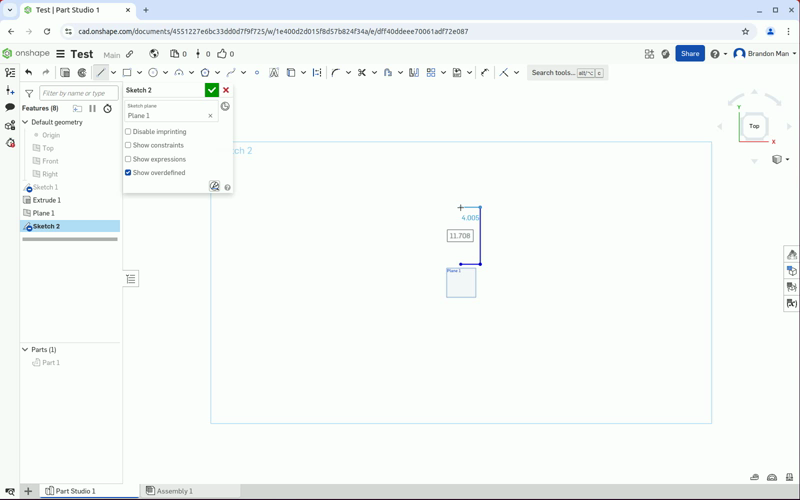
key_up(shift)
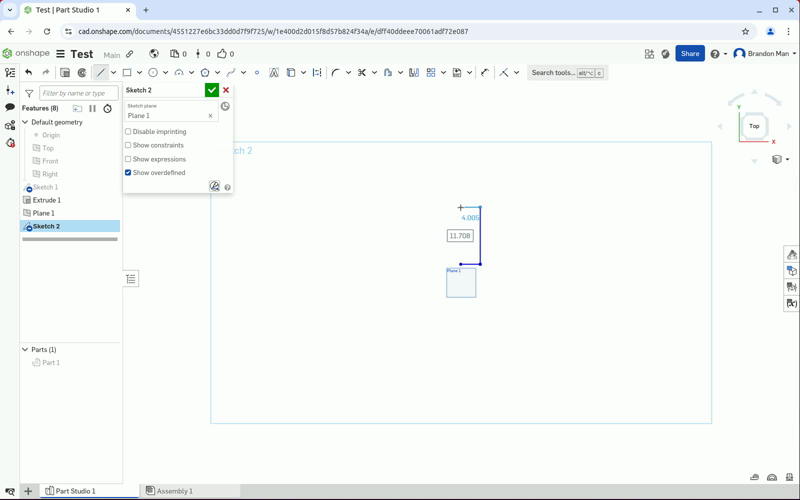
mouse_move(490, 207)
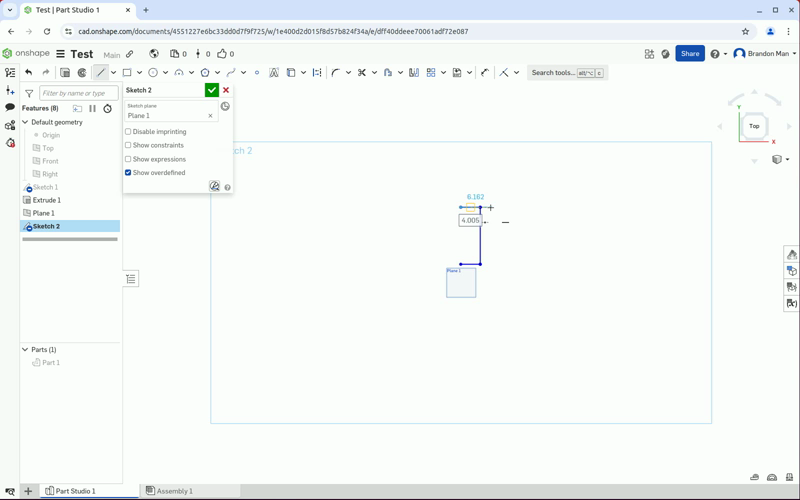
key_down(shift)
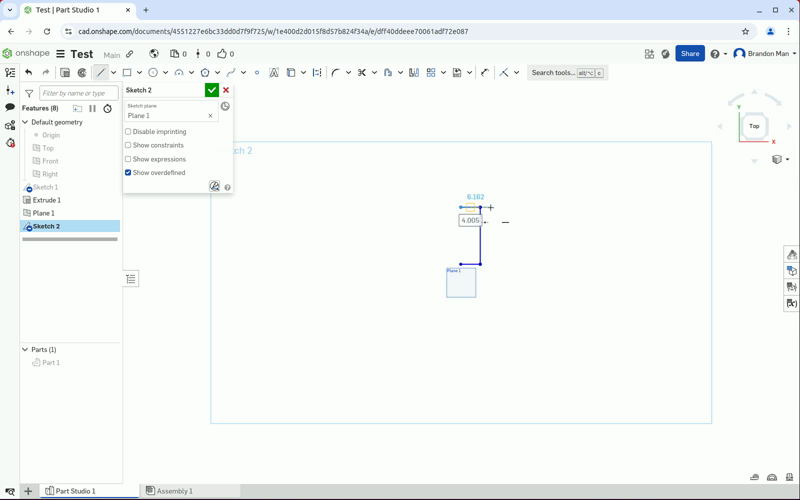
mouse_move(460, 264)
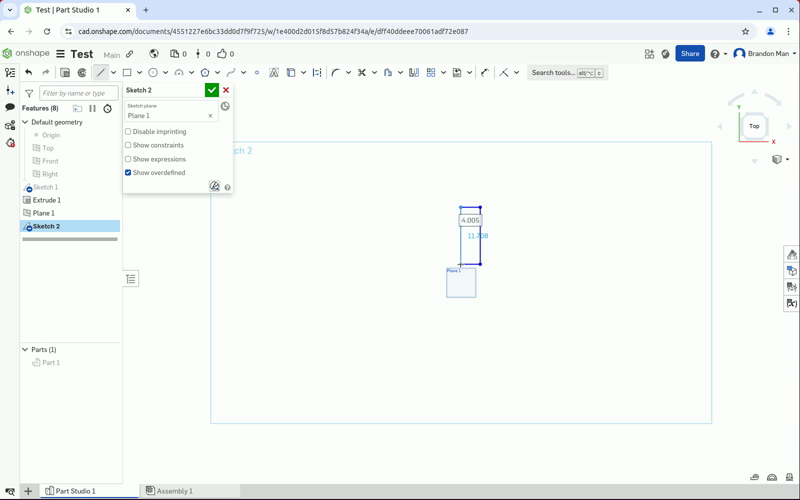
key_up(shift)
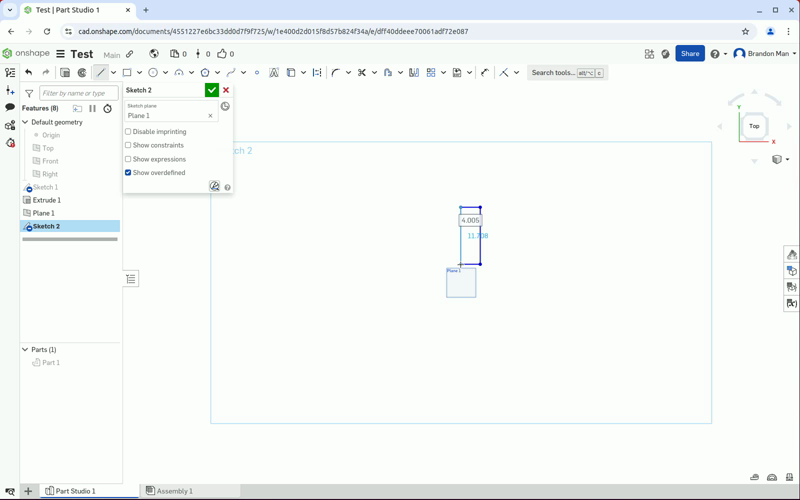
click(460, 264)
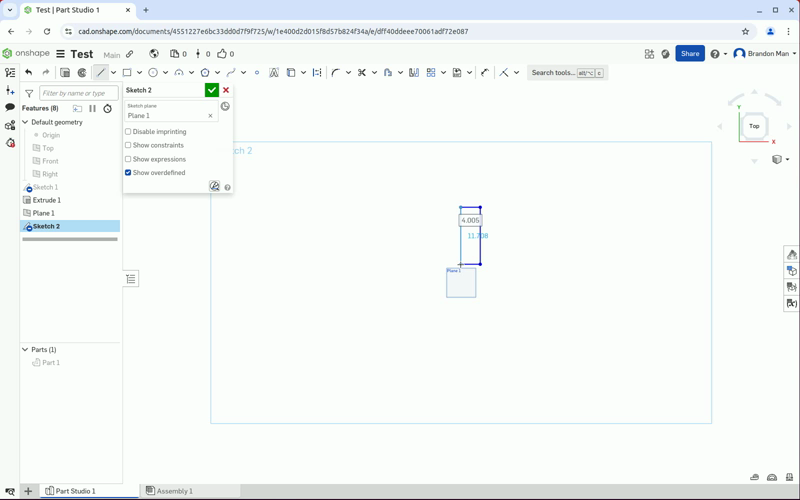
key(esc)
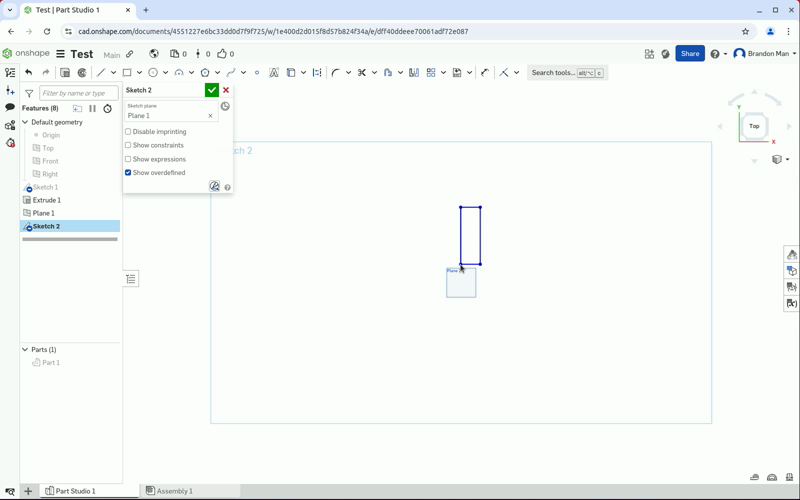
mouse_move(465, 244)
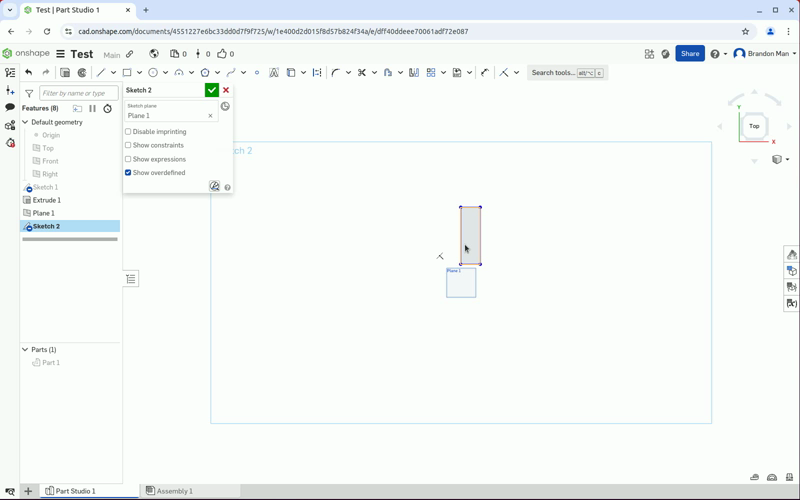
scroll(6)
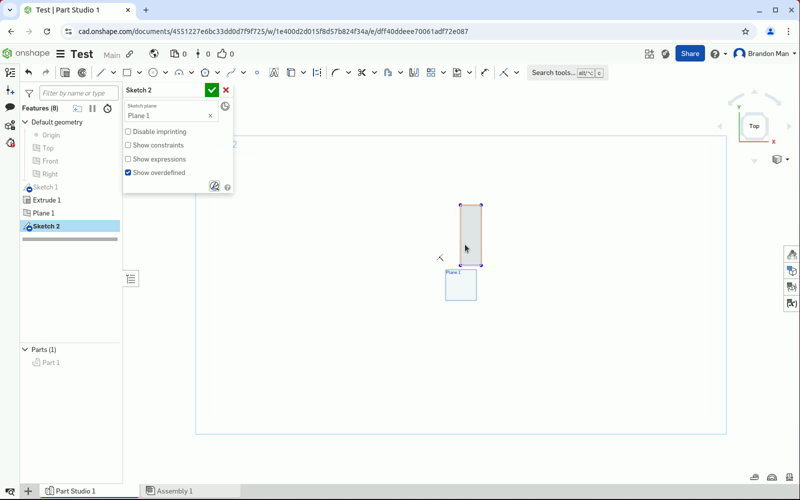
scroll(6)
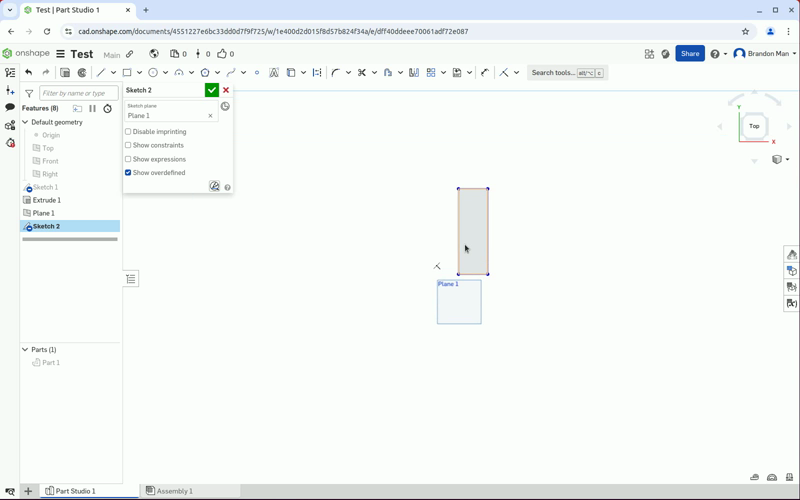
scroll(6)
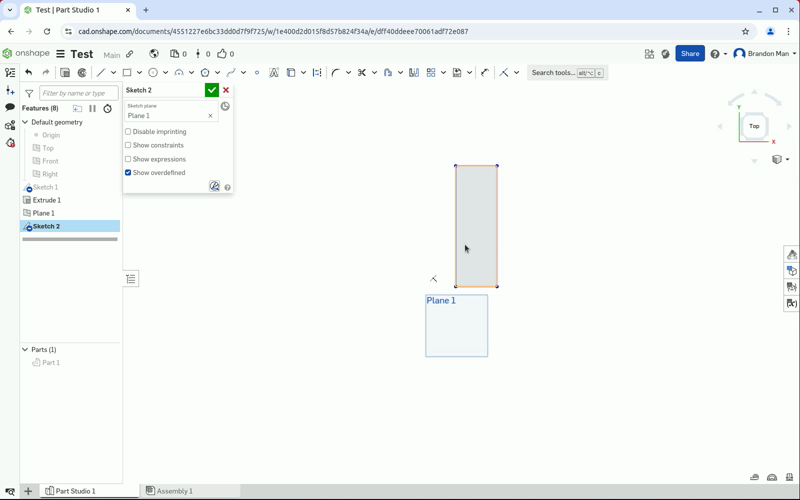
scroll(6)
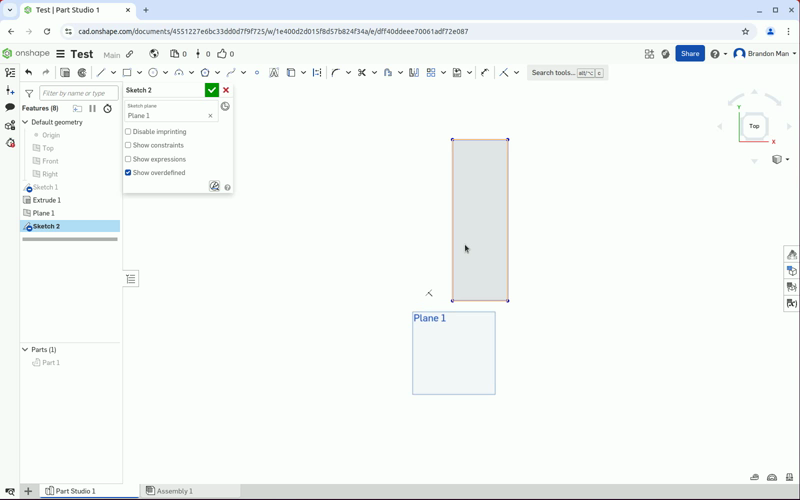
scroll(6)
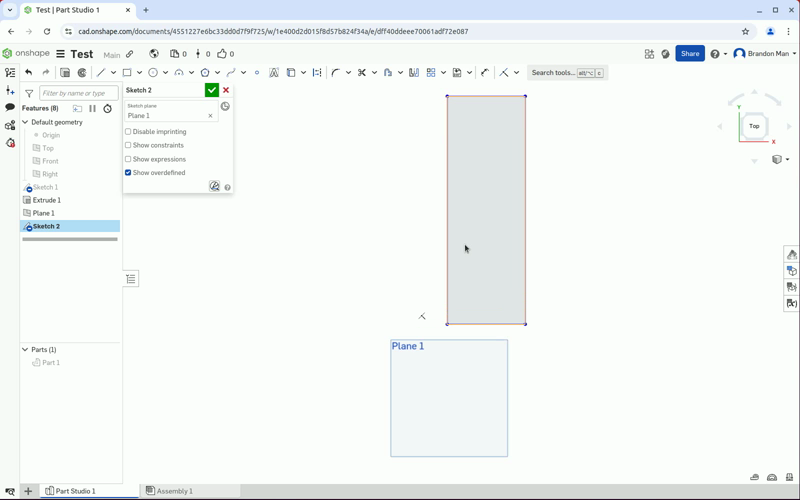
scroll(6)
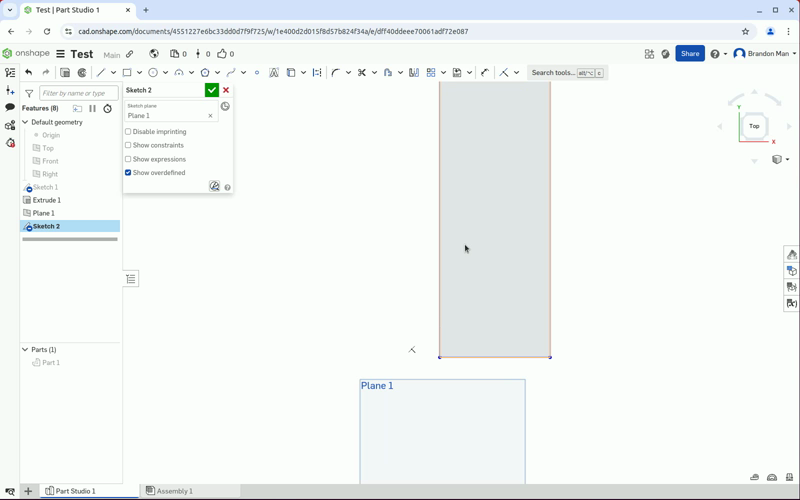
scroll(6)
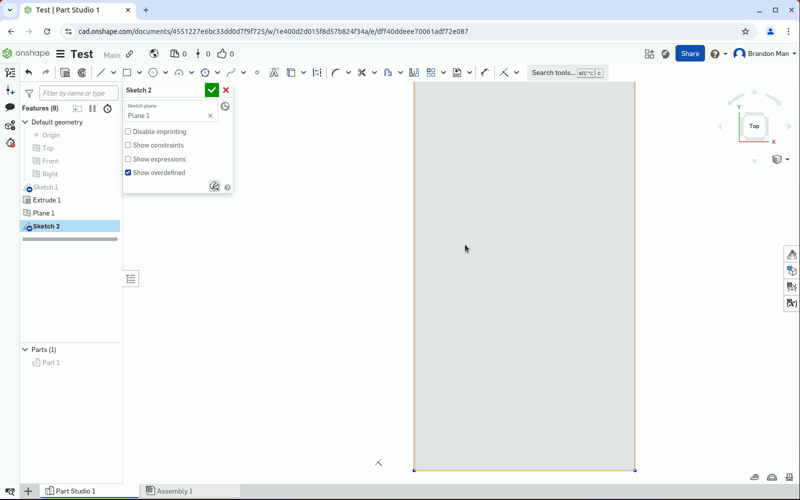
click(465, 244)
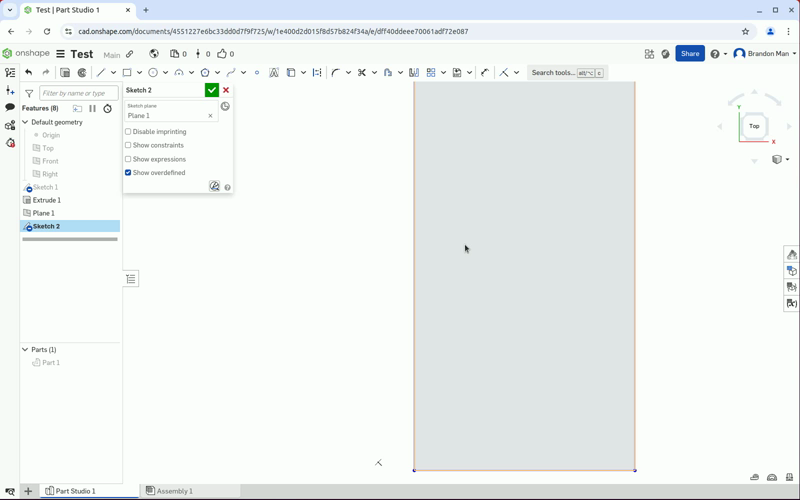
scroll(-6)
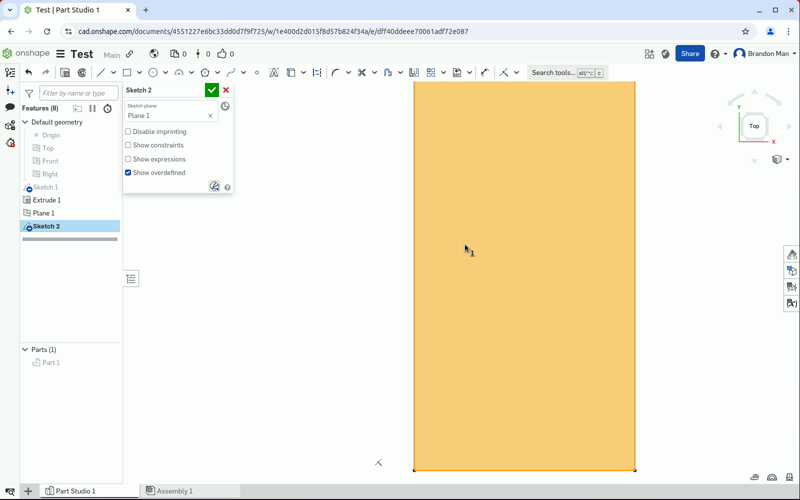
scroll(-6)
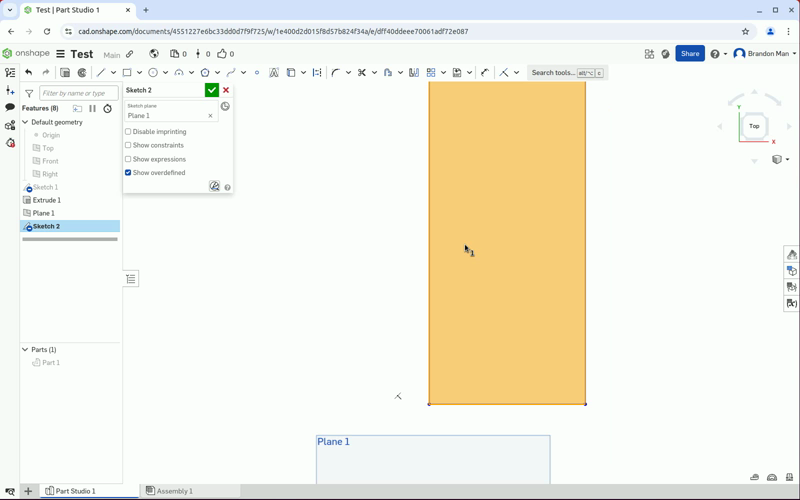
scroll(-6)
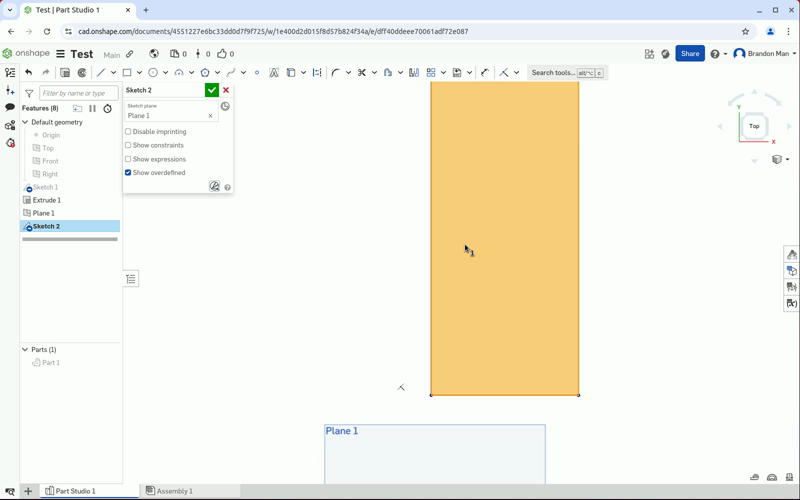
scroll(-6)
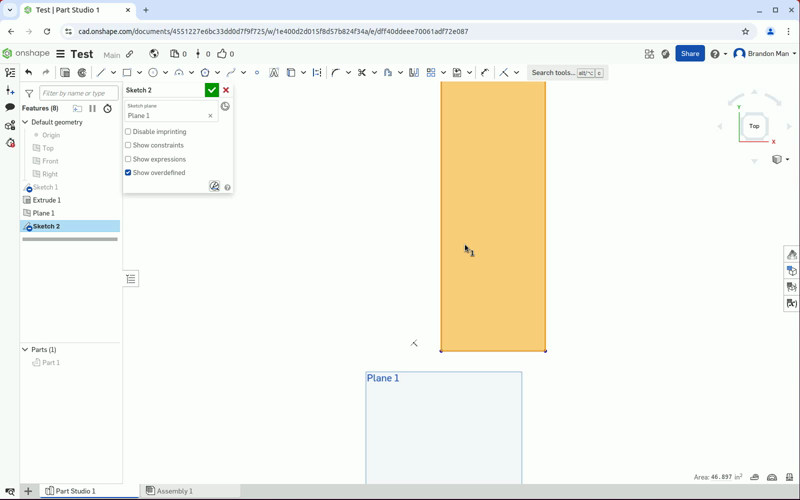
scroll(-6)
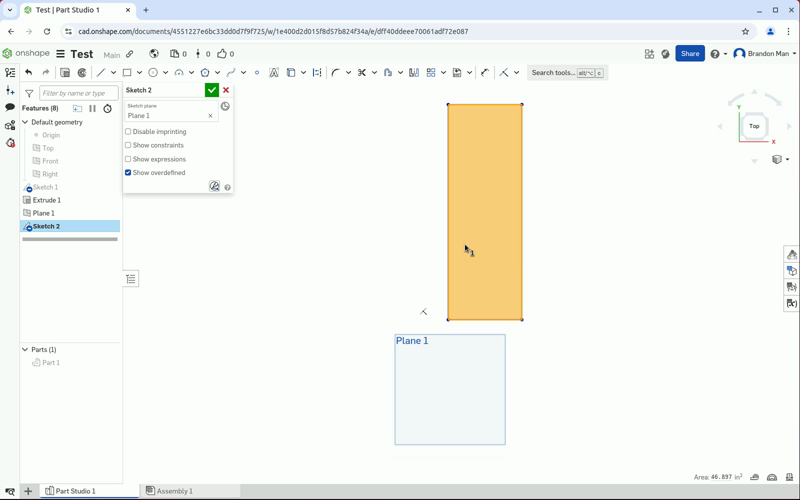
scroll(-6)
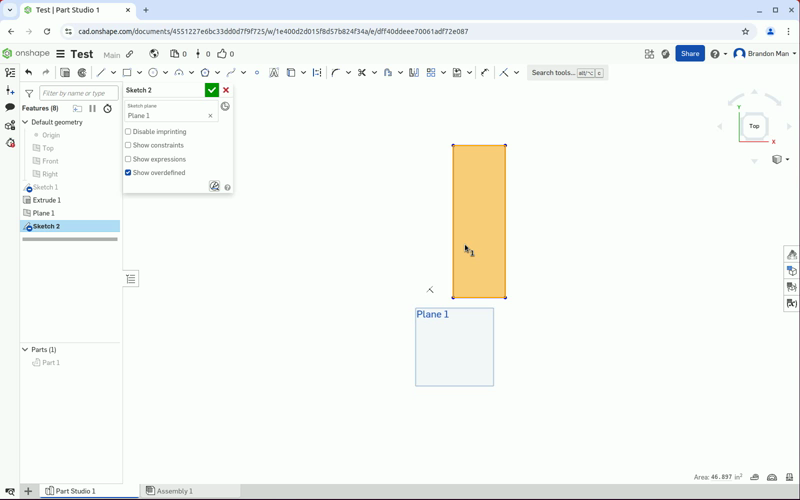
scroll(-6)
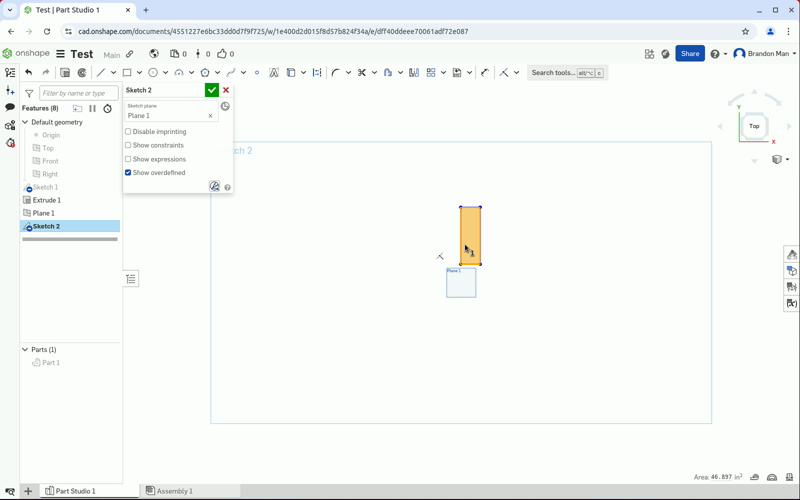
mouse_move(73, 352)
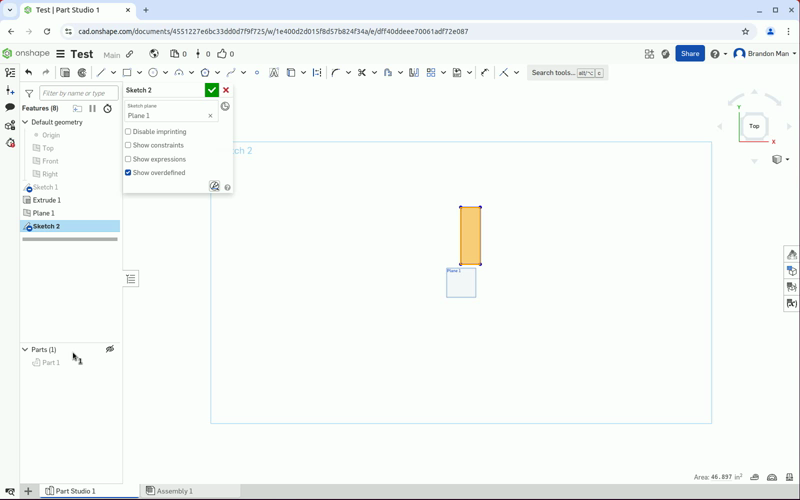
key(shift+y)
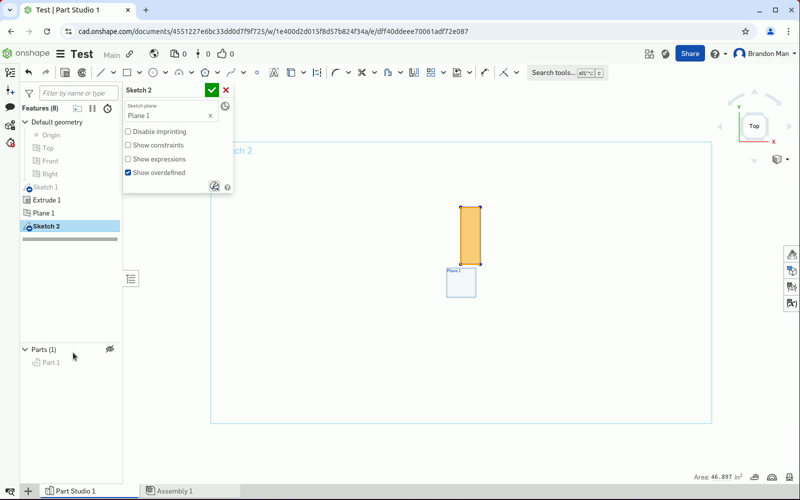
key(shift+e)
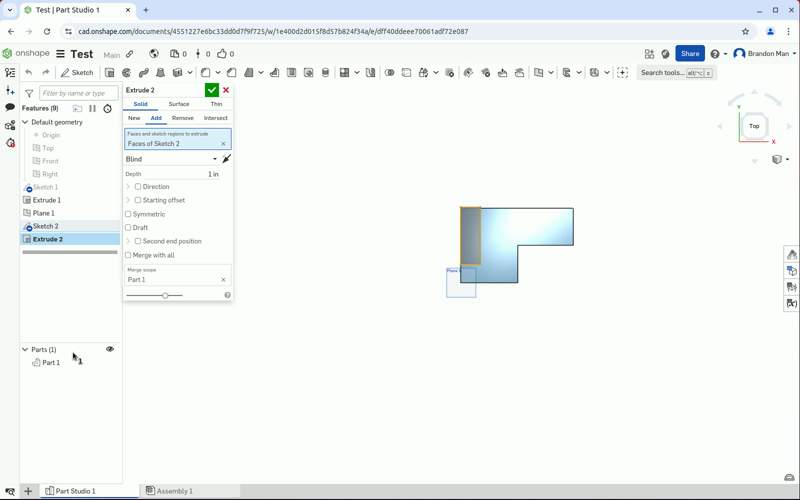
mouse_move(143, 106)
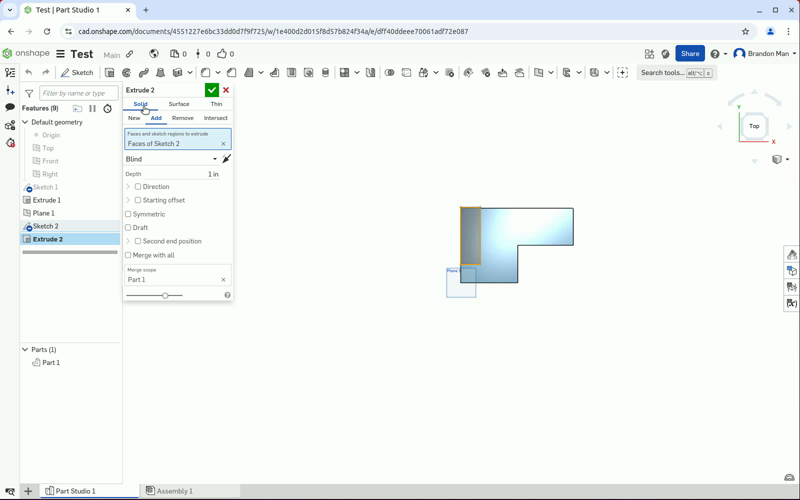
click(143, 106)
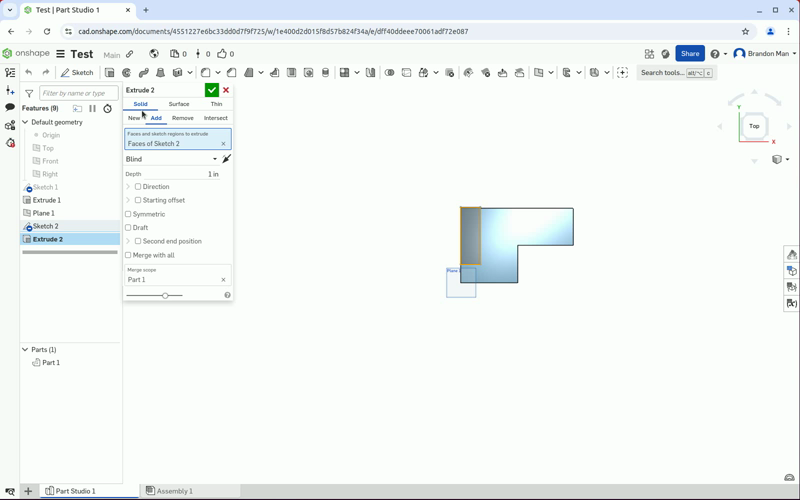
mouse_move(137, 120)
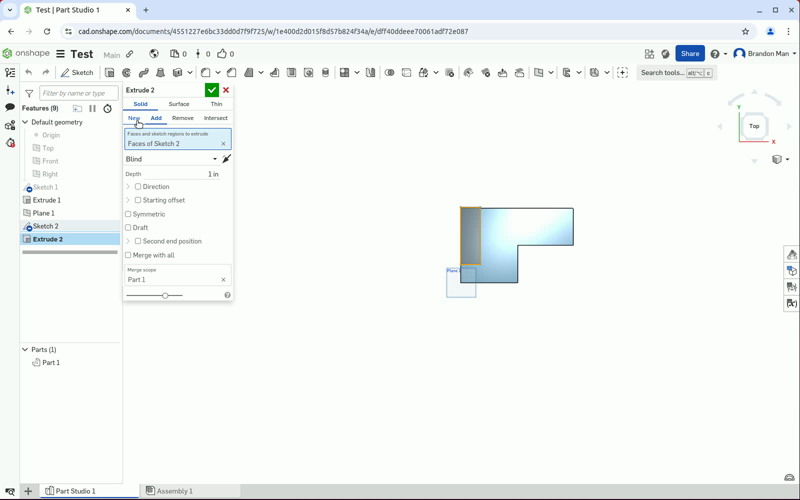
click(137, 120)
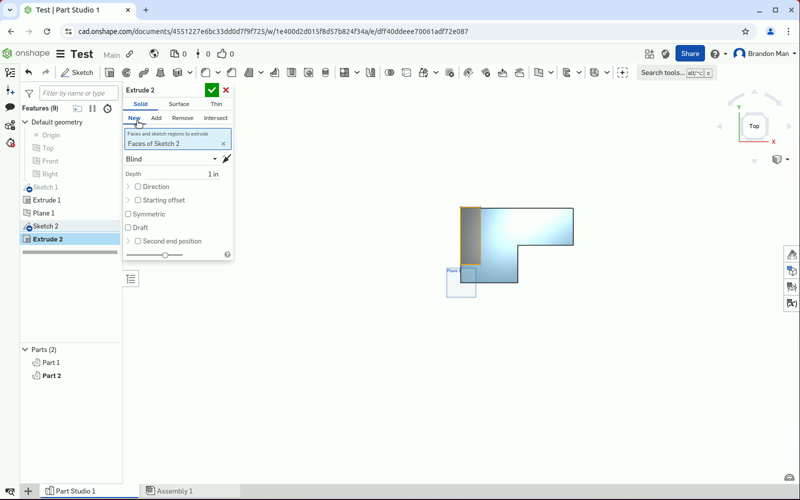
key(tab, 4)
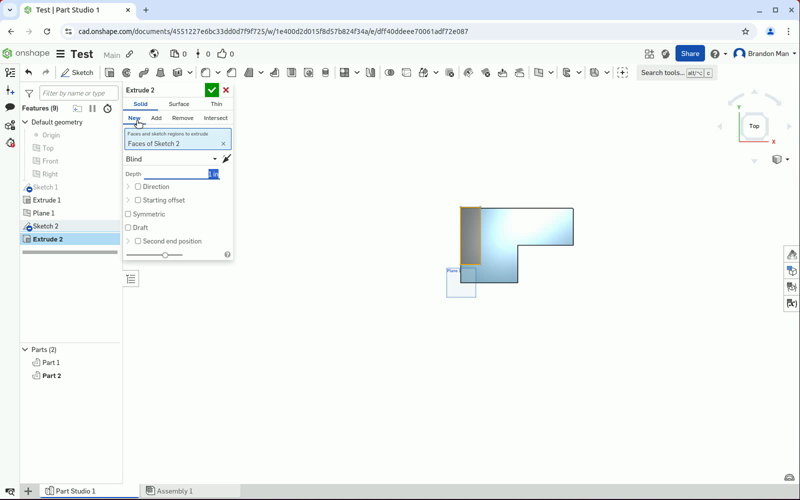
text(7.703)
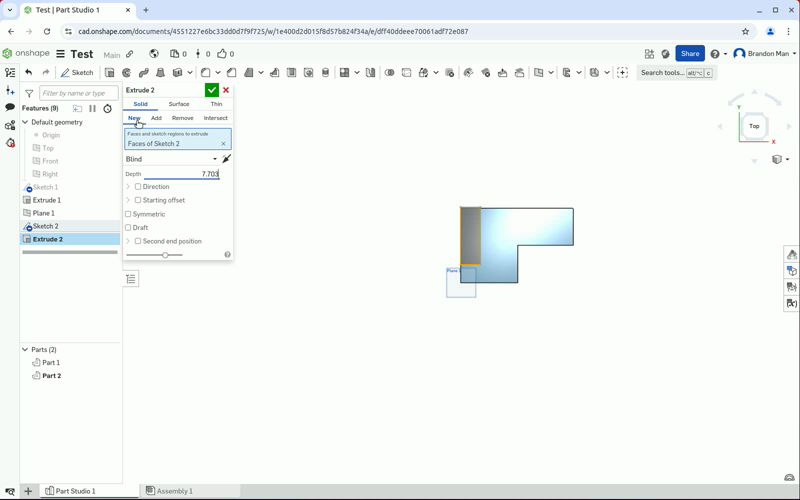
key(enter)
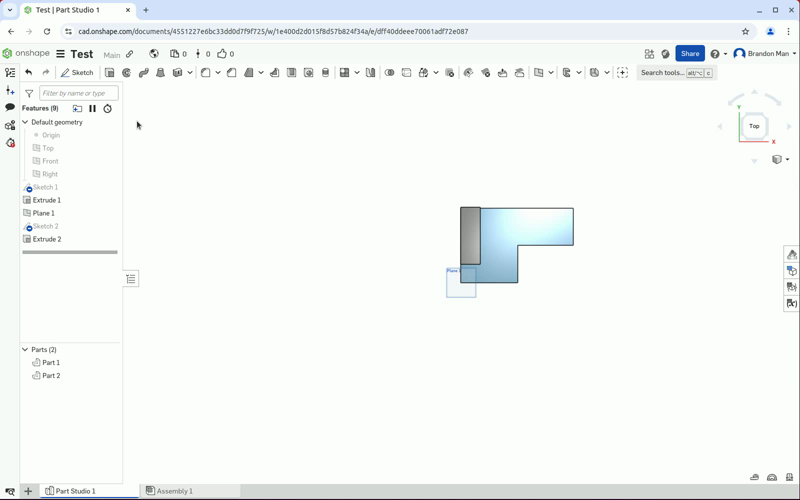
key(shift+h)
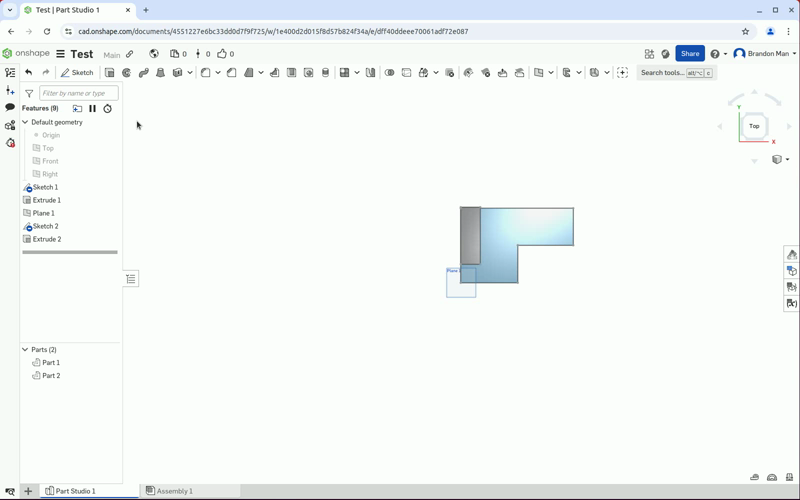
key(shift+h)
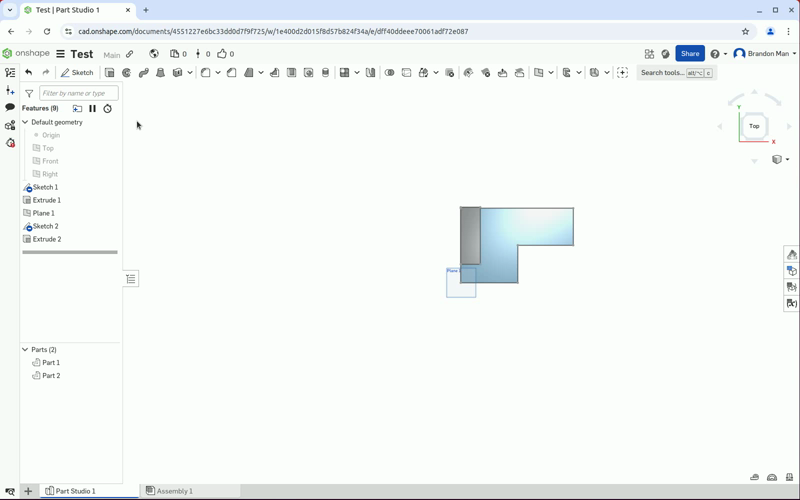
key(shift+7)
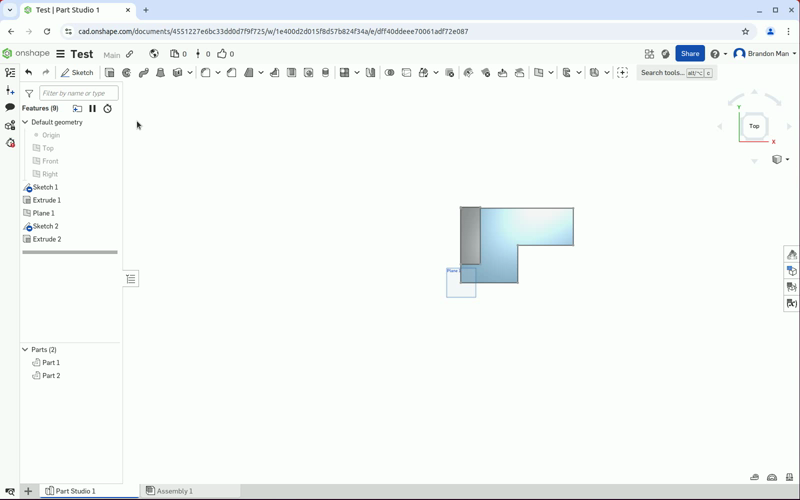
key(up, 3)
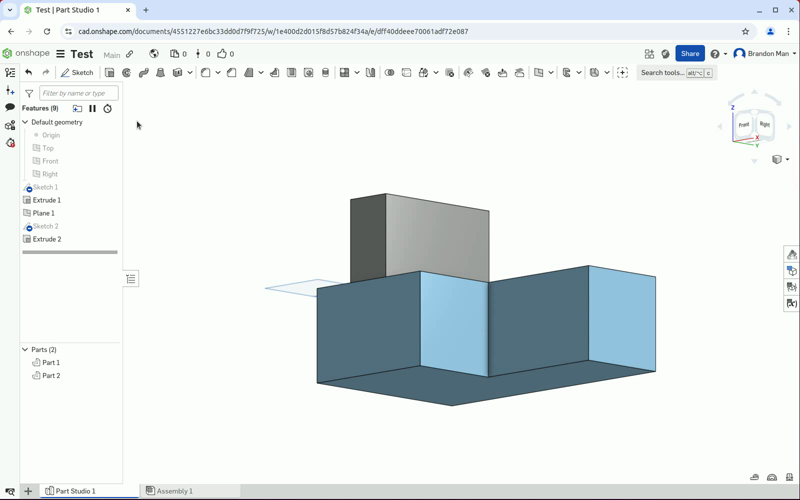
key(left, 3)
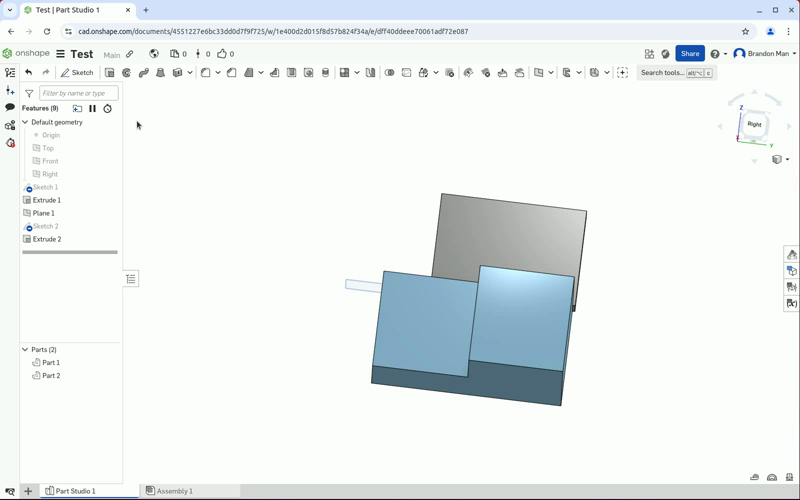
key(right, 3)
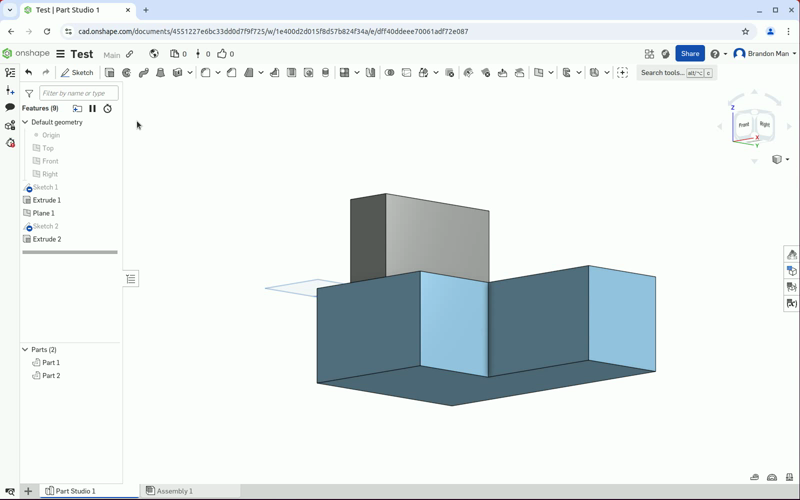
key(down, 3)
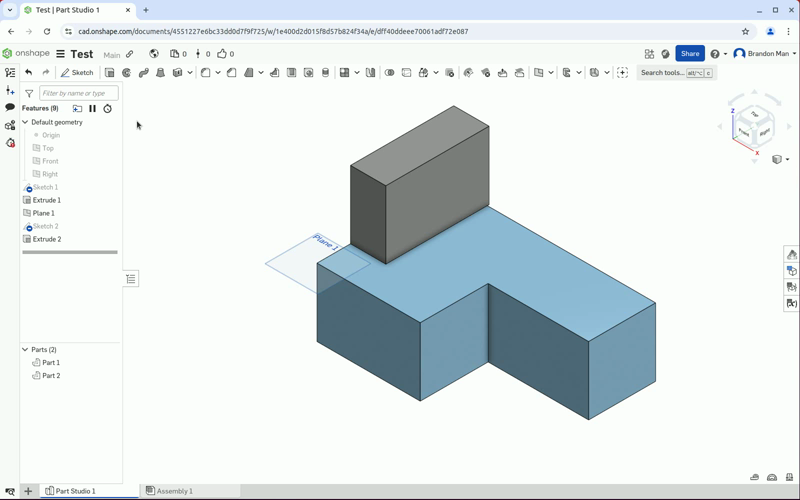
mouse_move(73, 189)
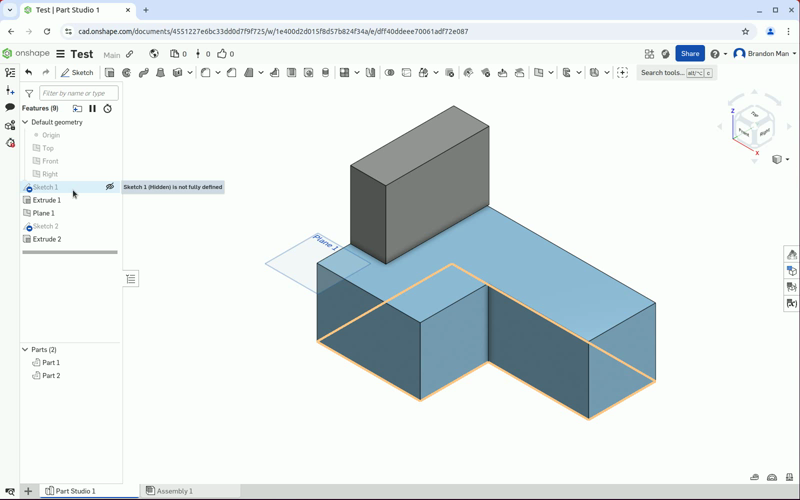
click(73, 189)